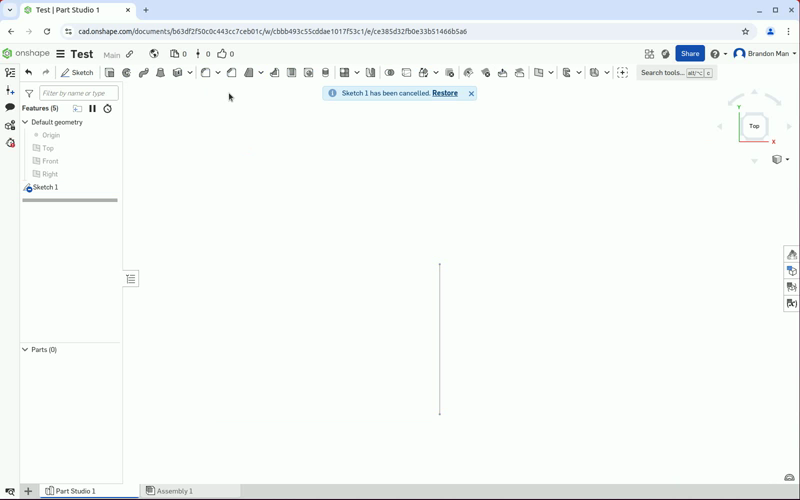
key(shift+h)
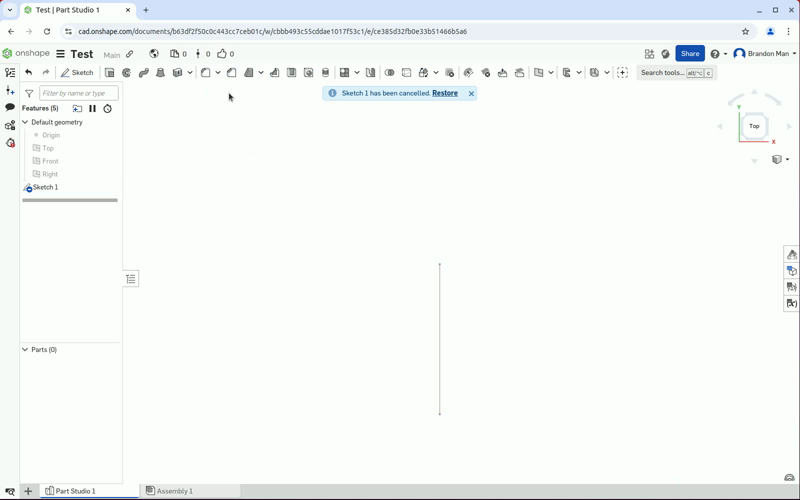
key(shift+s)
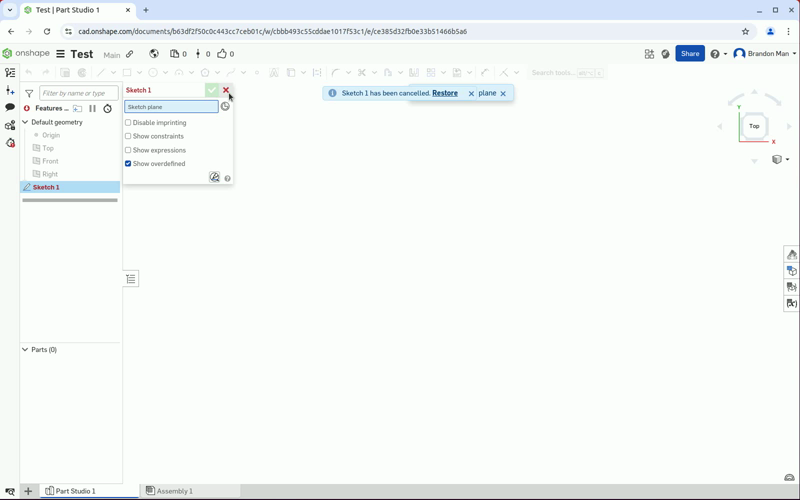
mouse_move(73, 150)
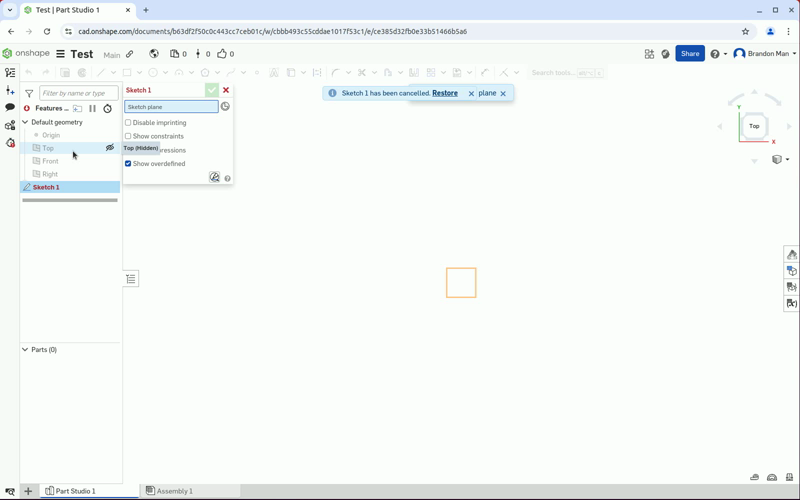
click(73, 150)
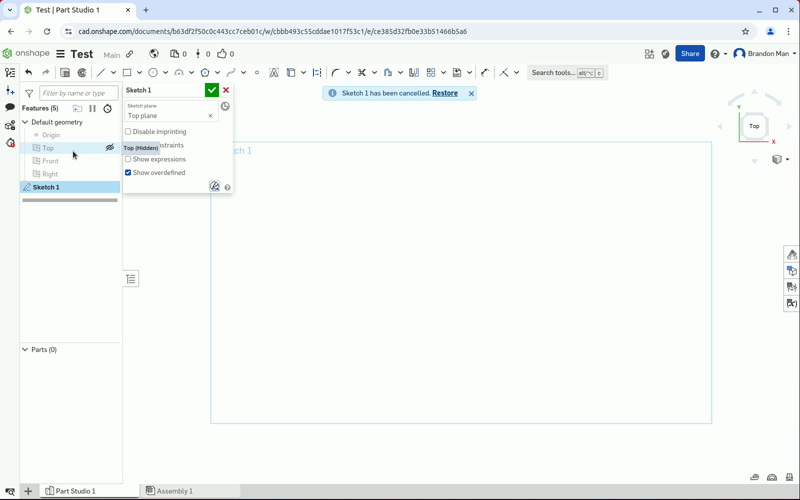
mouse_move(73, 352)
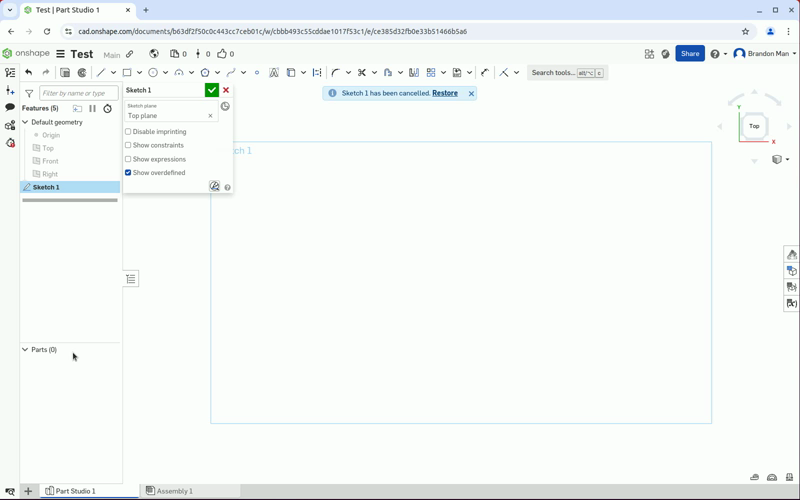
key(y)
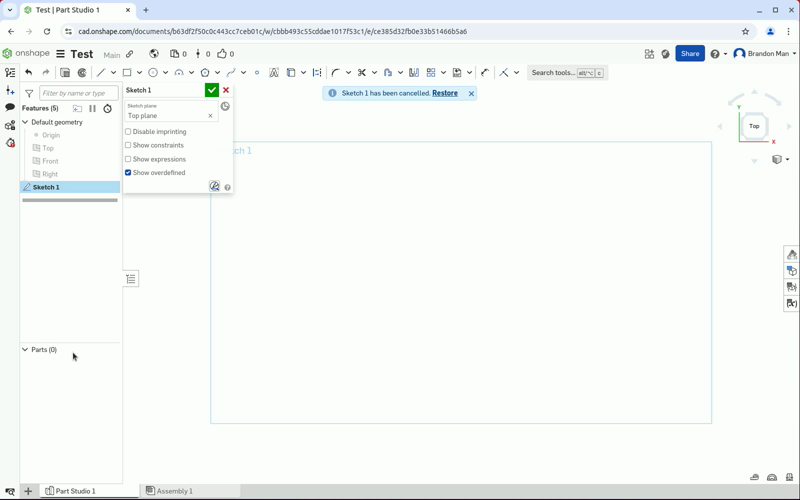
key(l)
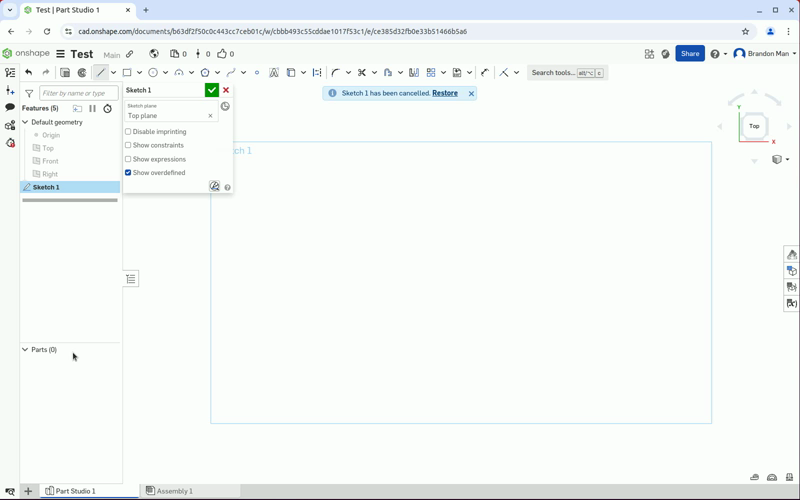
key_down(shift)
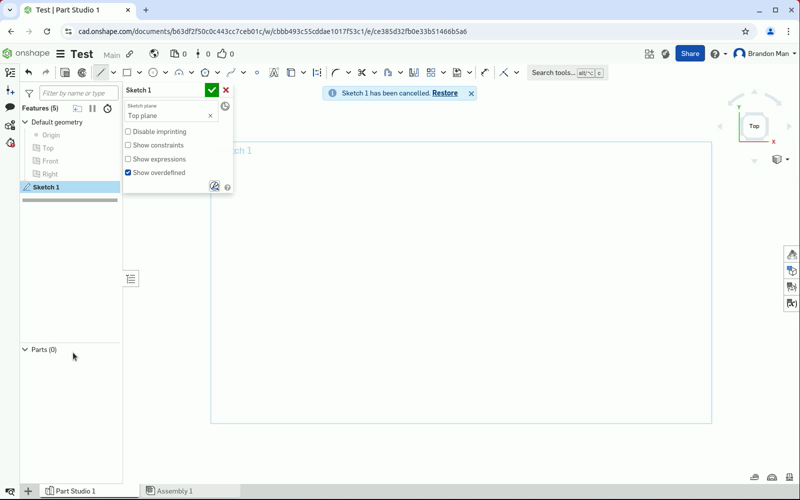
mouse_move(413, 292)
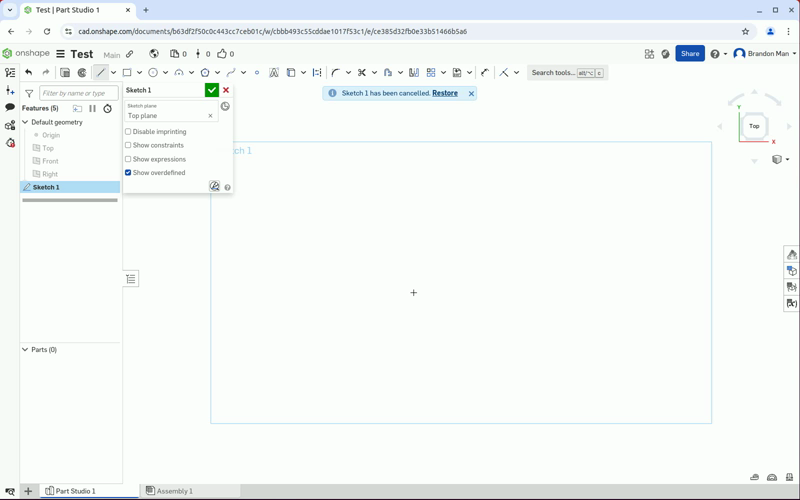
click(413, 292)
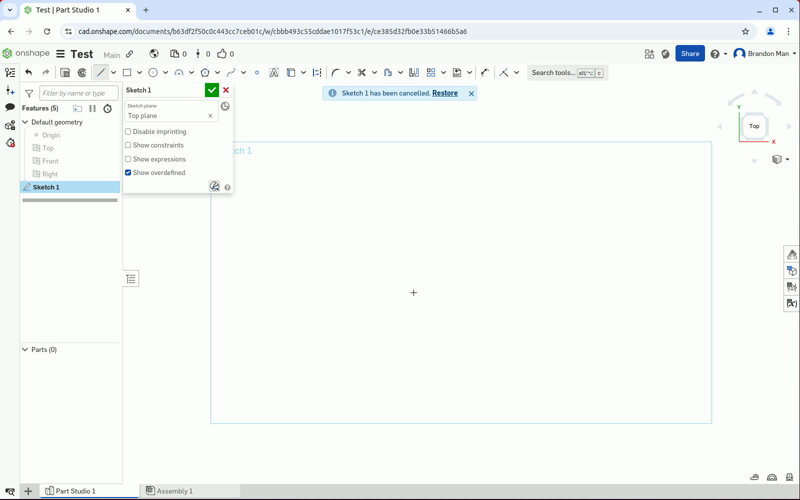
key_up(shift)
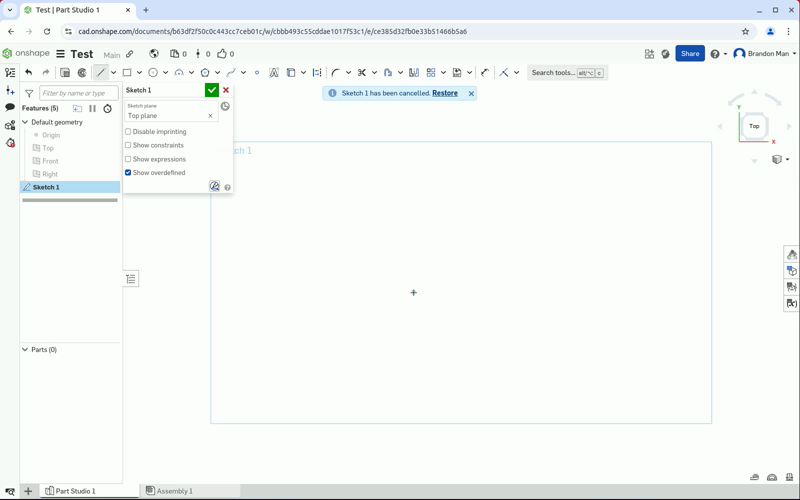
key_down(shift)
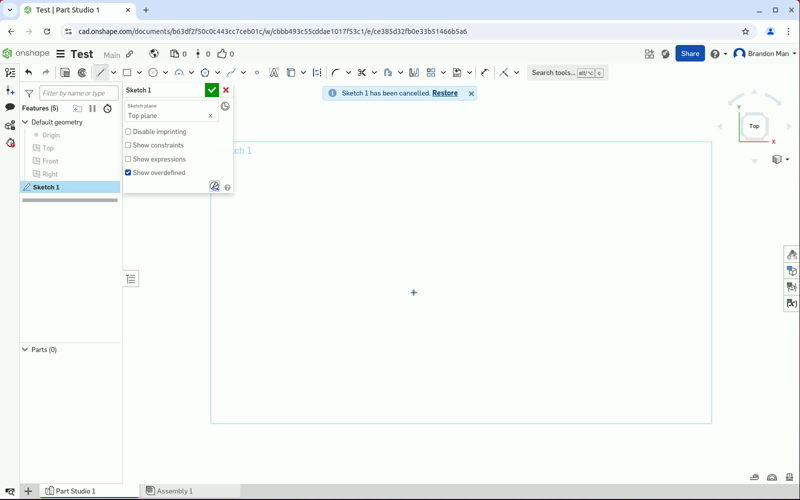
mouse_move(507, 292)
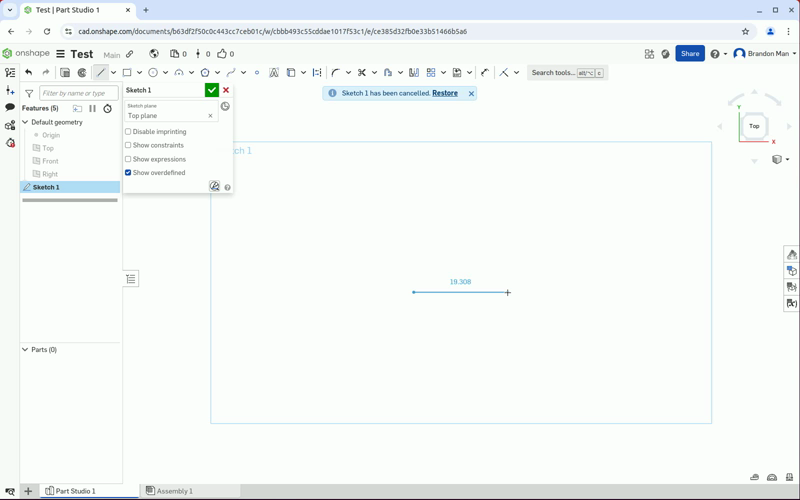
click(507, 292)
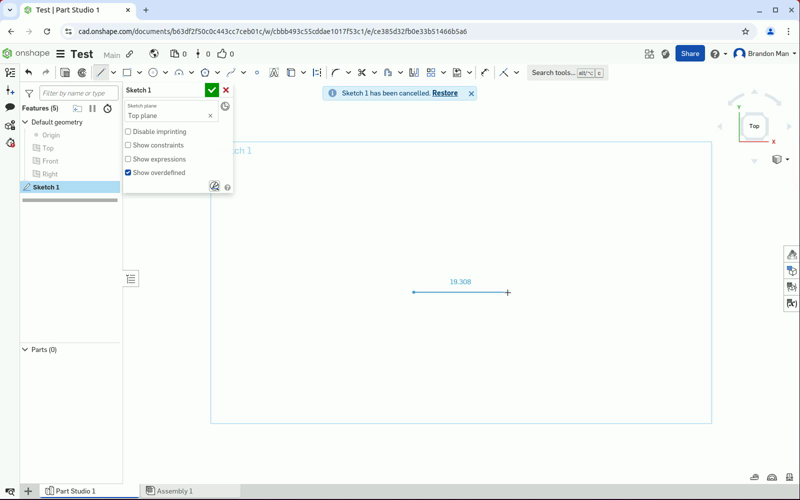
key_up(shift)
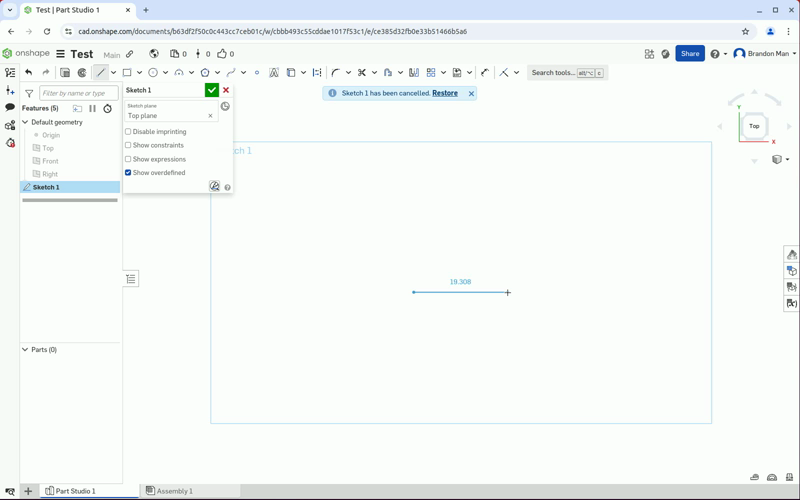
key_down(shift)
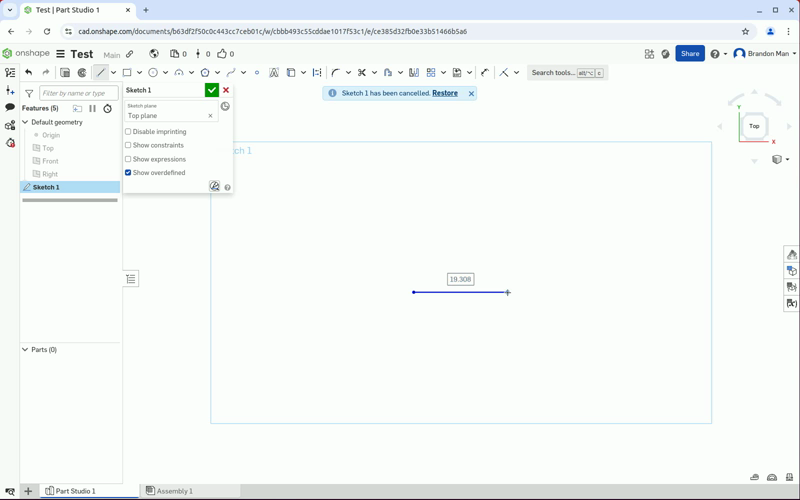
mouse_move(537, 292)
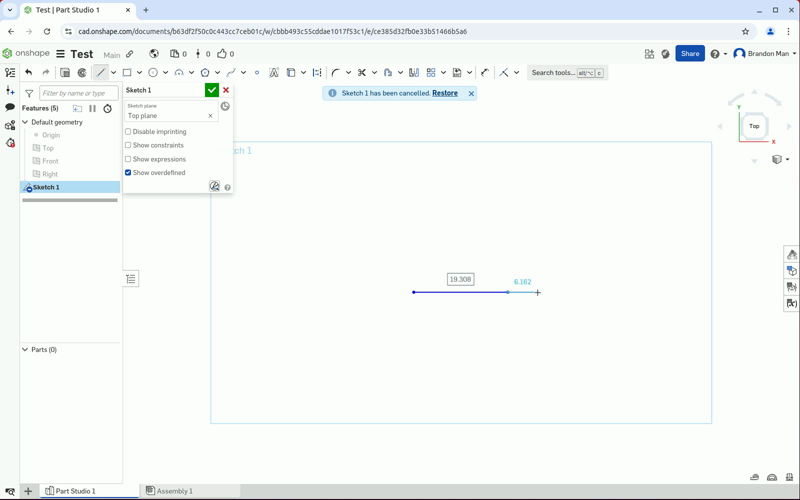
mouse_move(507, 273)
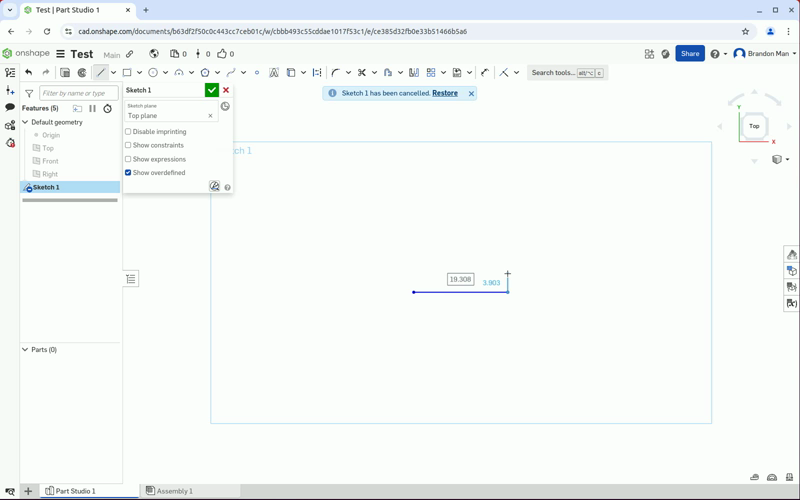
click(507, 273)
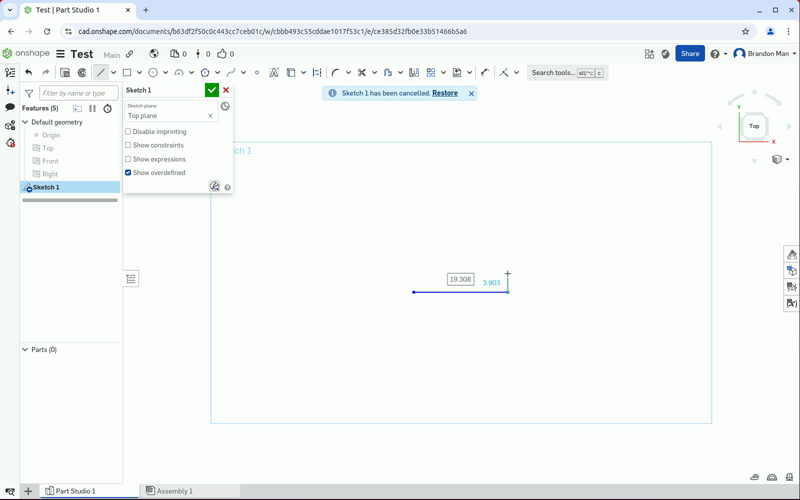
key_up(shift)
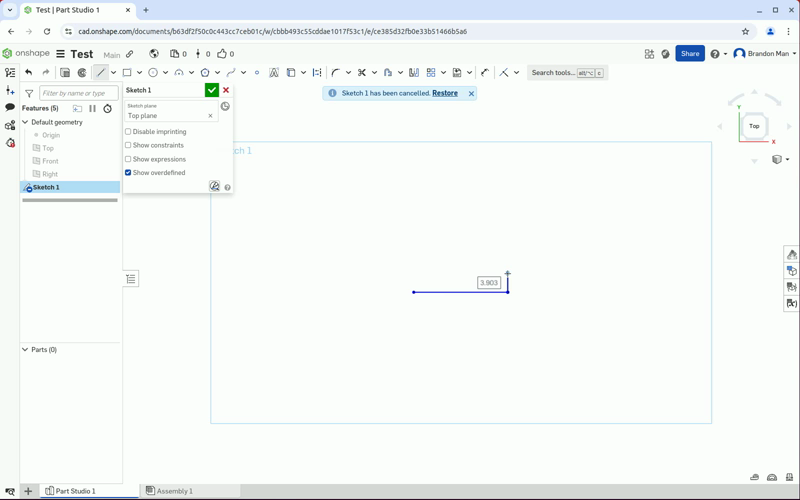
key_down(shift)
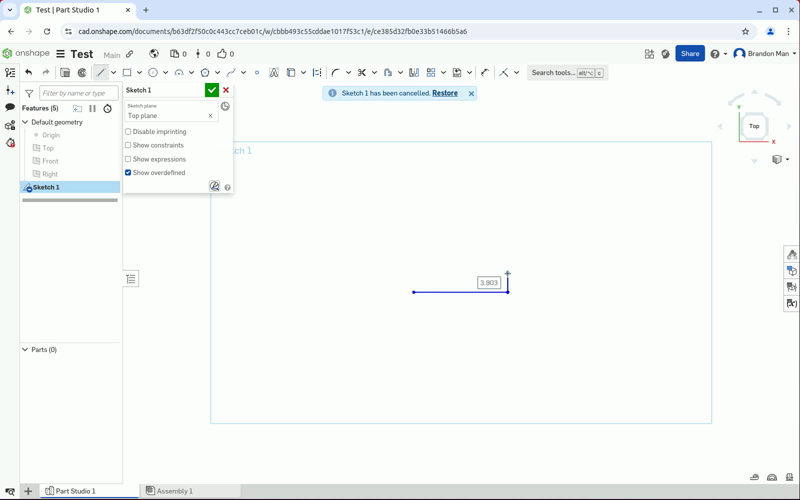
mouse_move(413, 273)
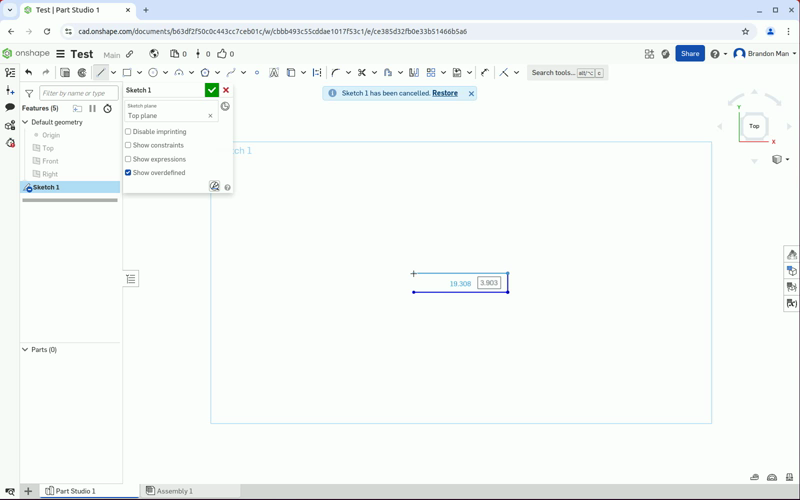
click(413, 273)
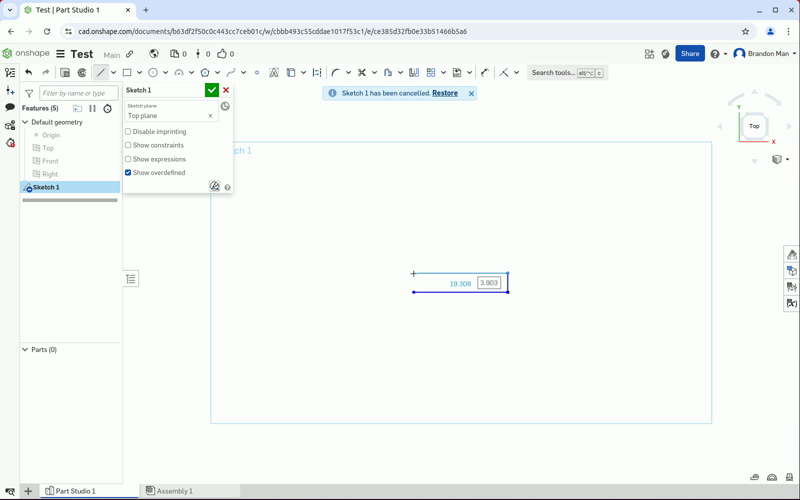
key_up(shift)
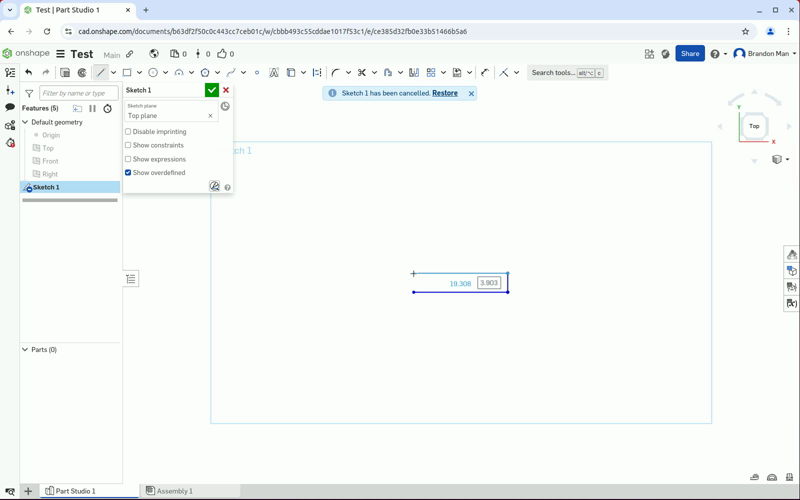
mouse_move(444, 273)
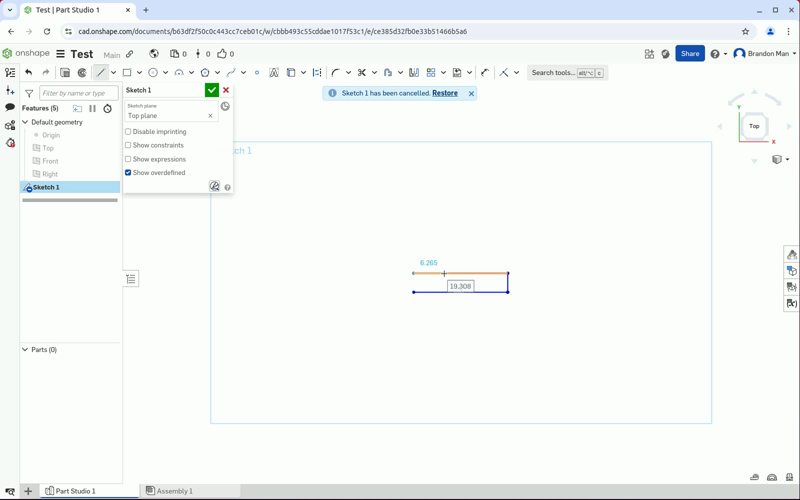
key_down(shift)
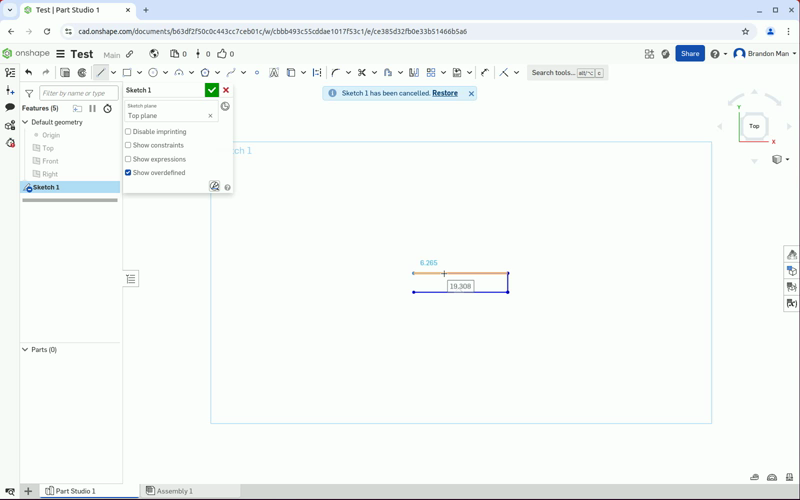
mouse_move(413, 292)
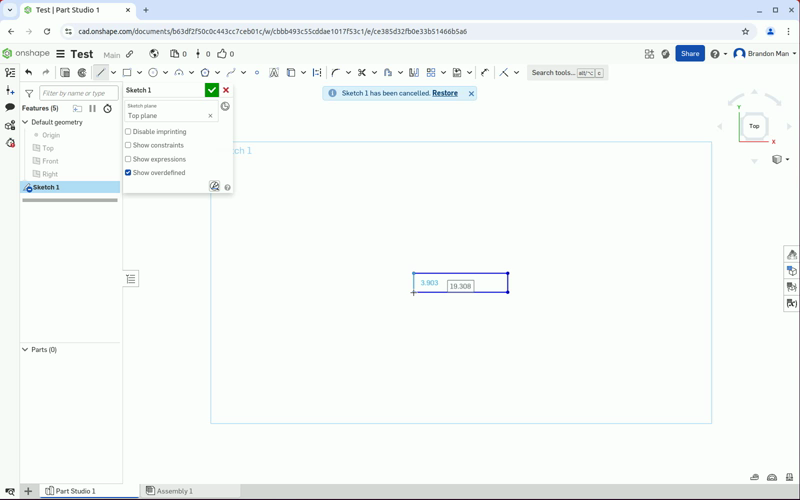
key_up(shift)
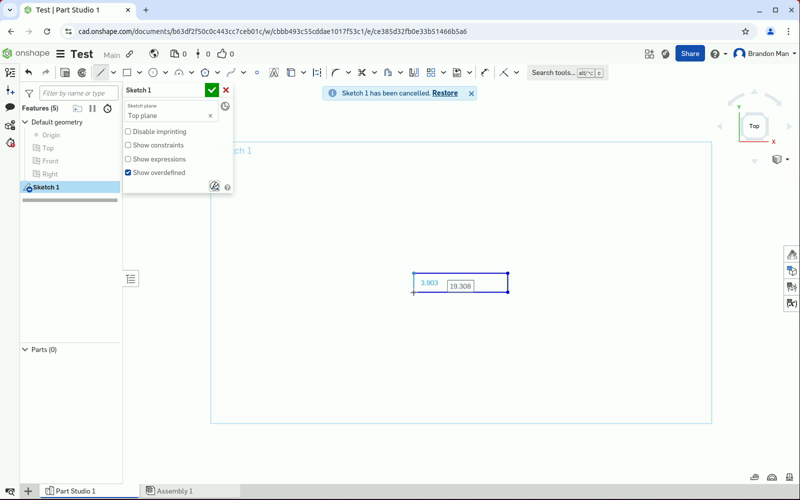
click(413, 292)
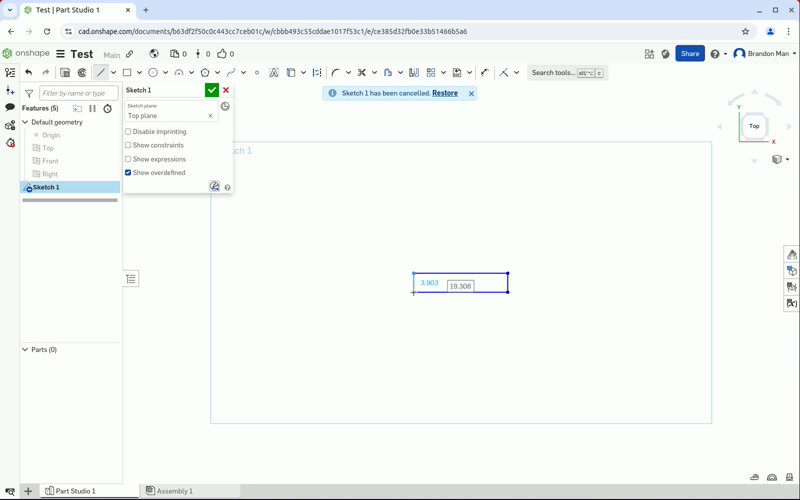
key(esc)
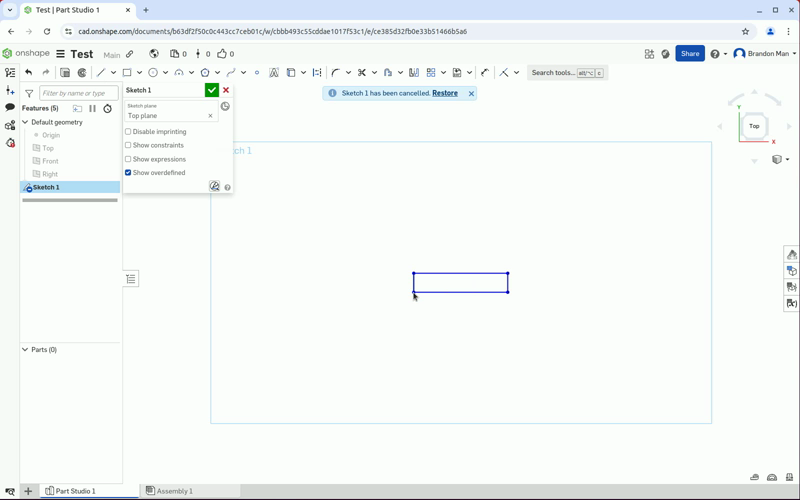
mouse_move(480, 289)
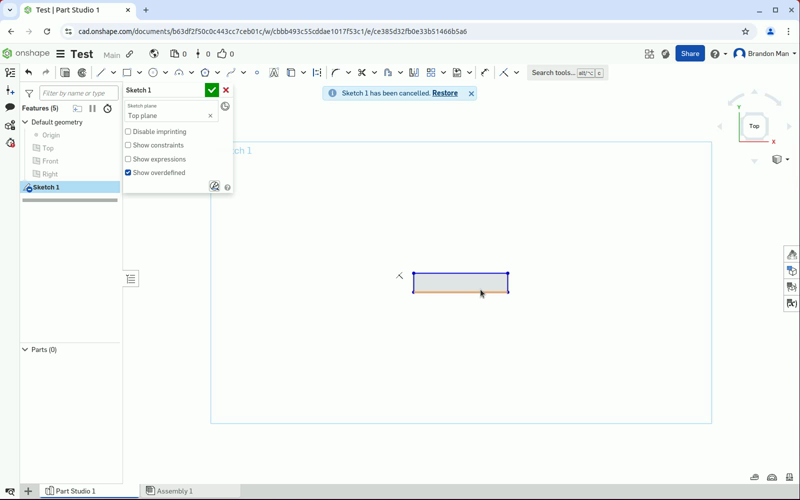
scroll(6)
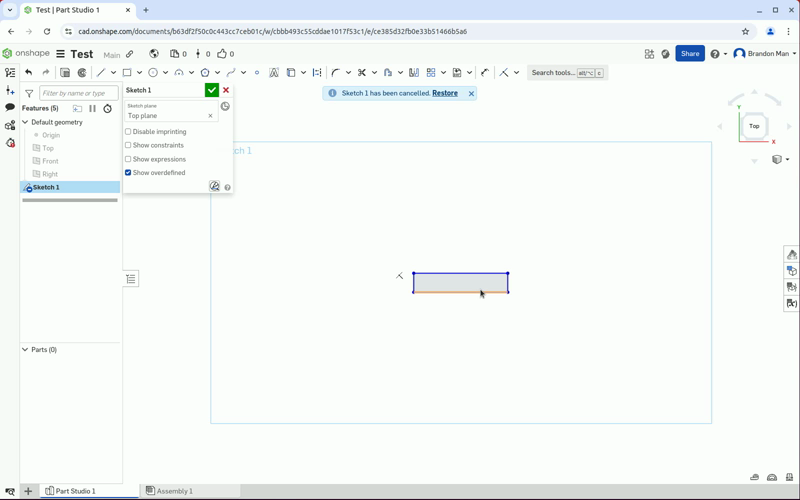
scroll(6)
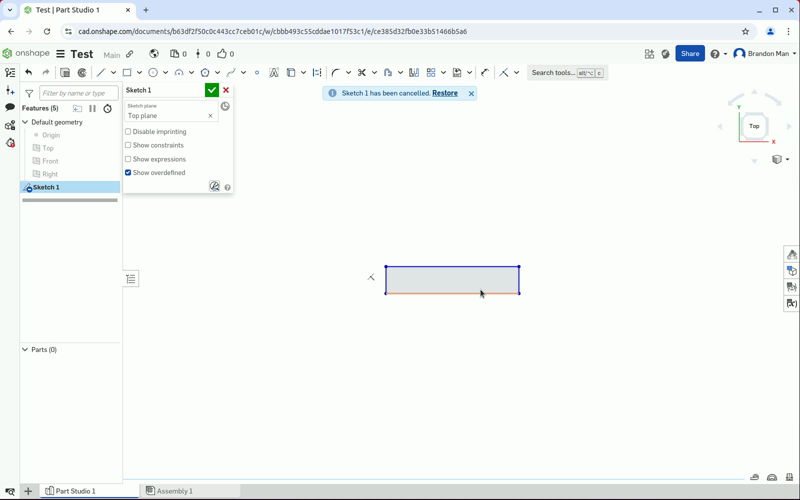
scroll(6)
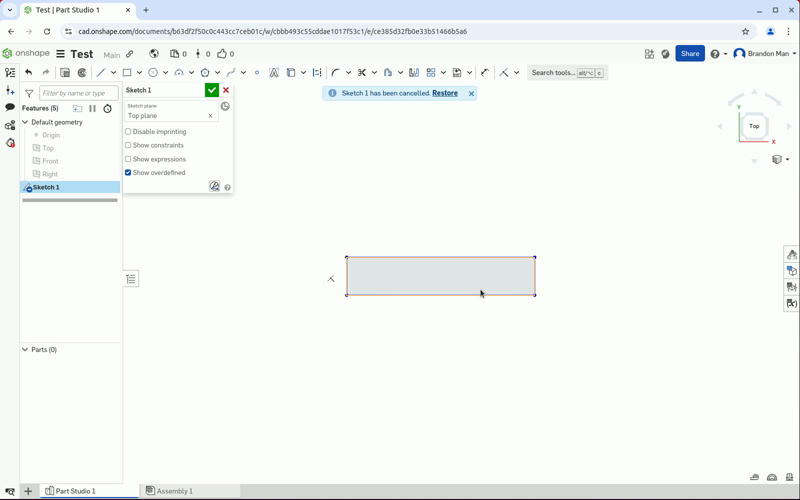
scroll(6)
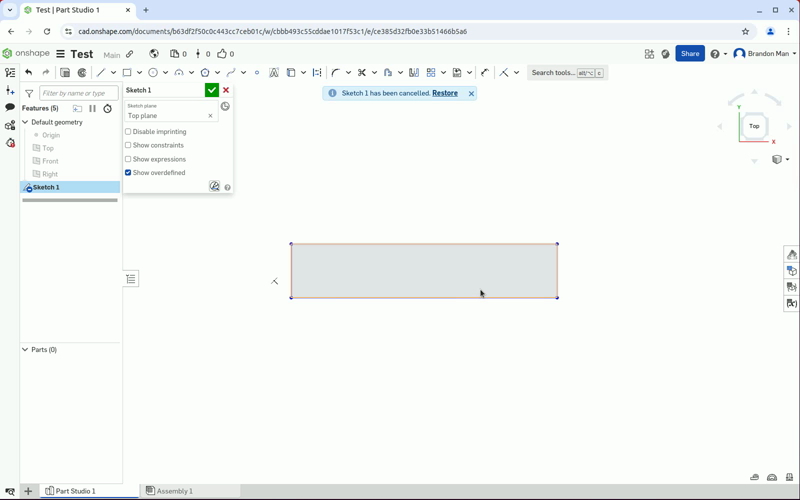
scroll(6)
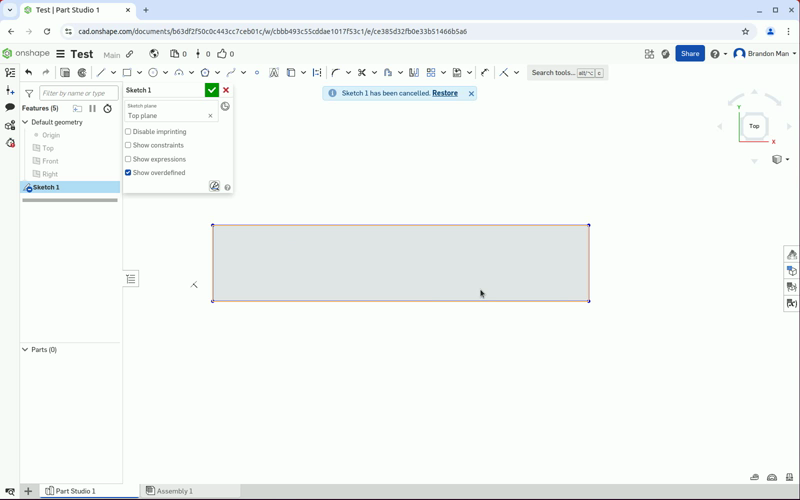
scroll(6)
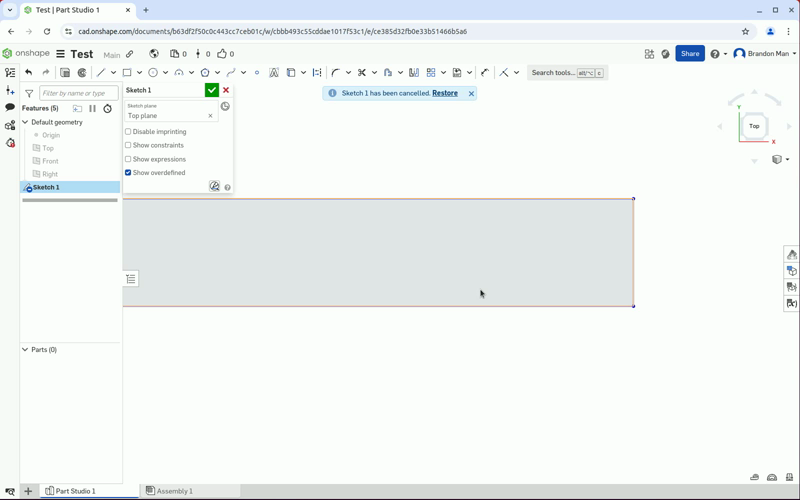
scroll(6)
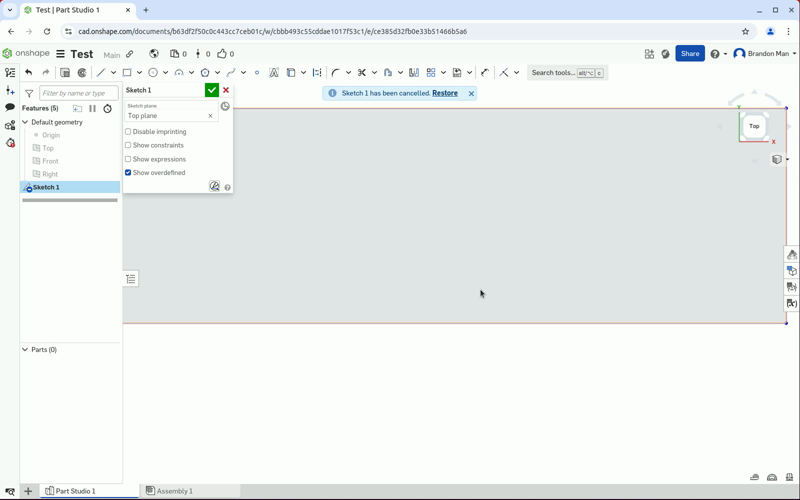
click(480, 289)
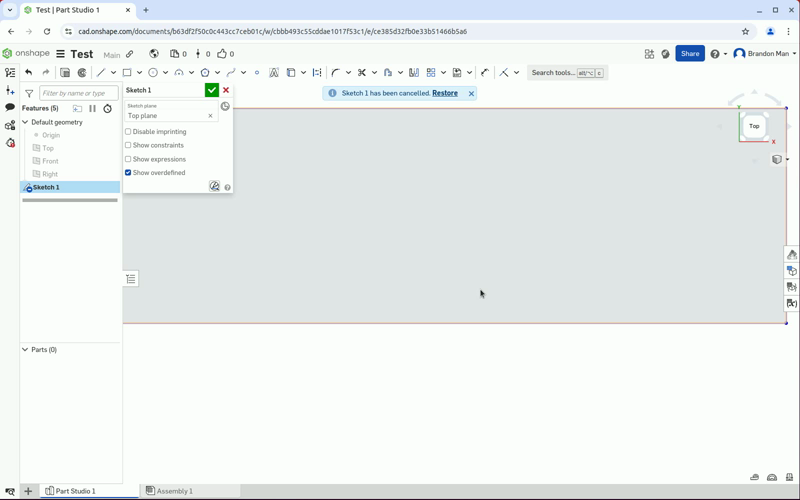
scroll(-6)
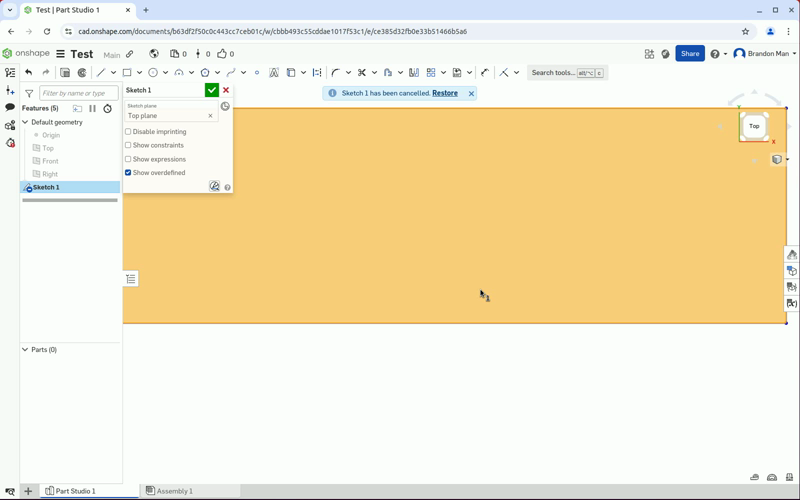
scroll(-6)
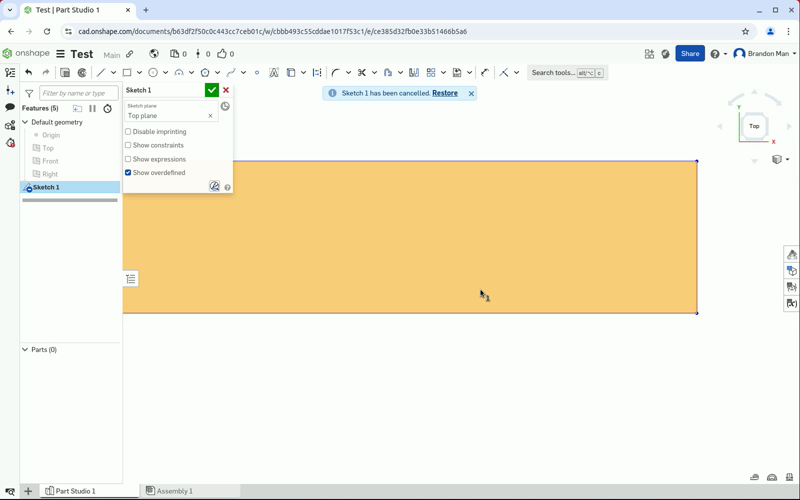
scroll(-6)
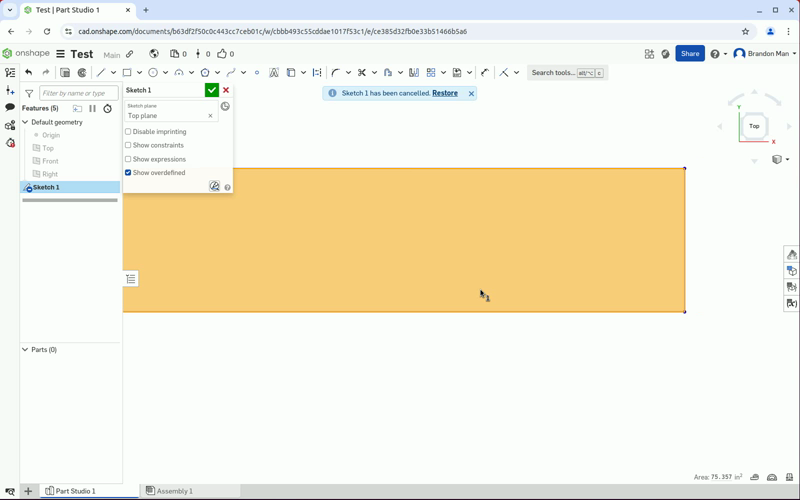
scroll(-6)
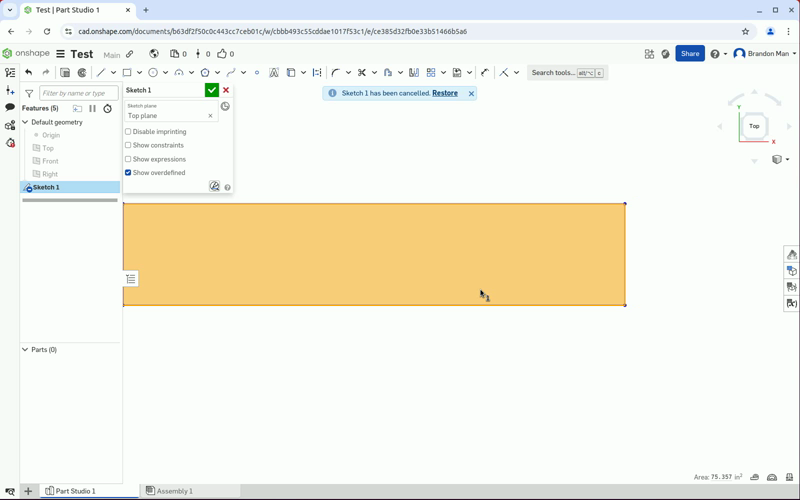
scroll(-6)
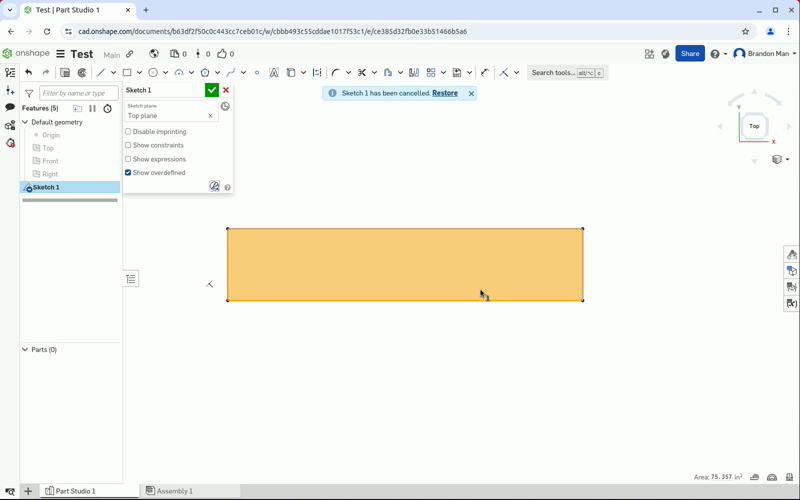
scroll(-6)
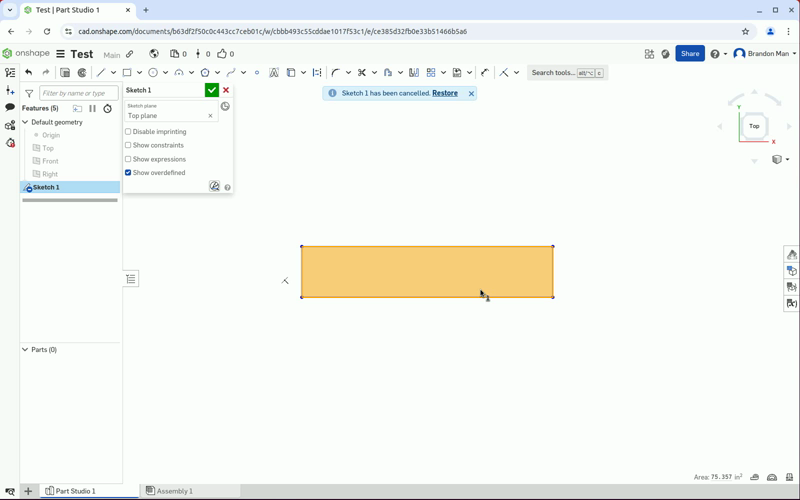
scroll(-6)
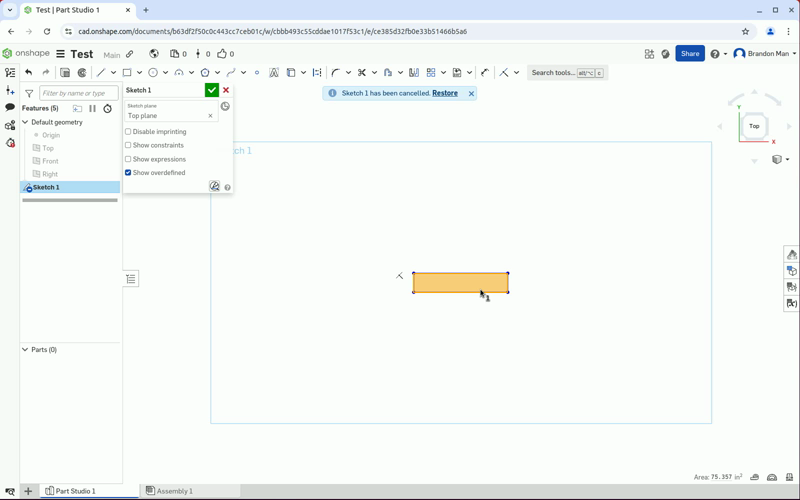
mouse_move(73, 352)
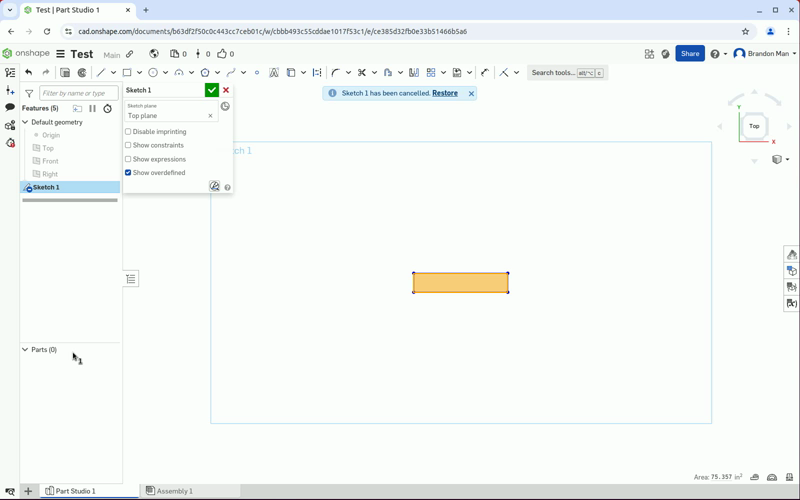
key(shift+y)
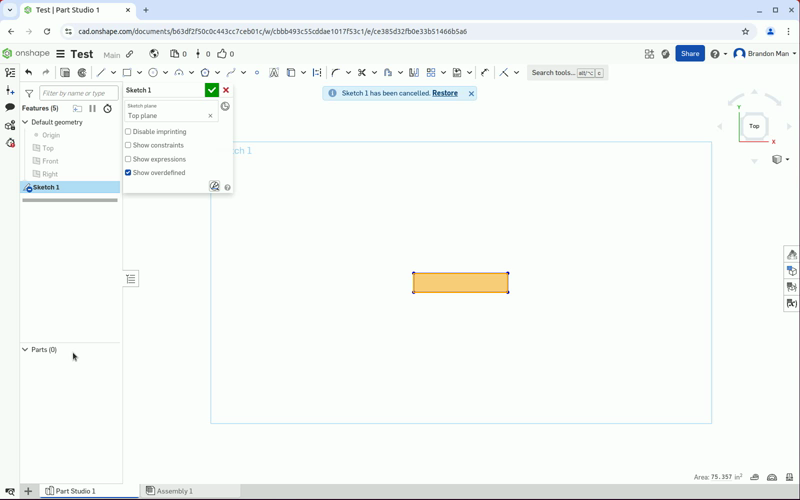
key(shift+e)
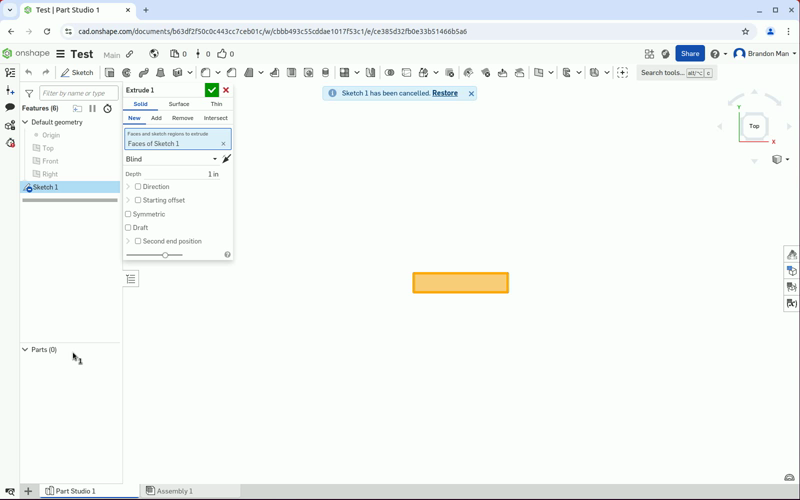
mouse_move(143, 106)
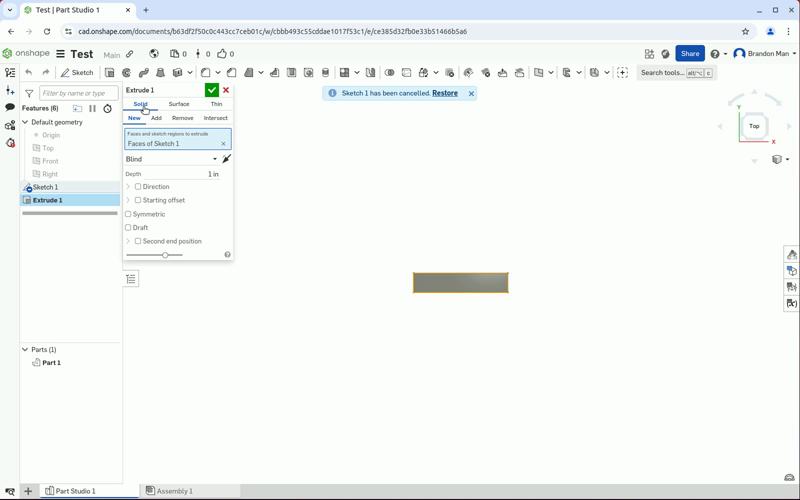
click(143, 106)
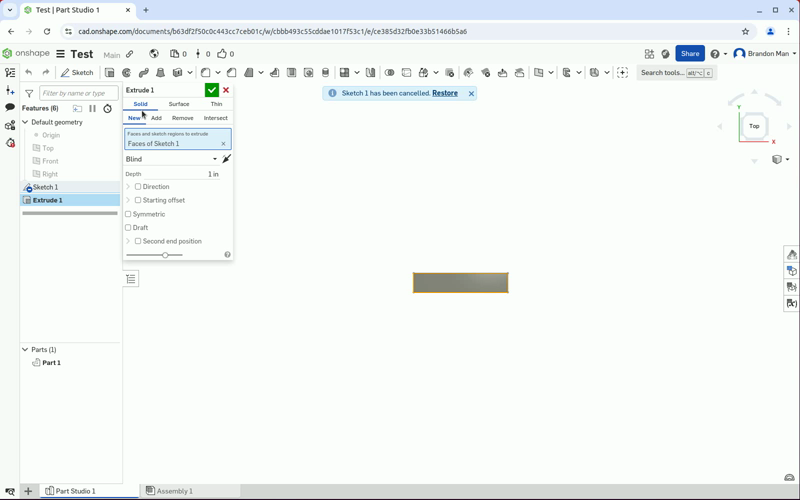
mouse_move(137, 120)
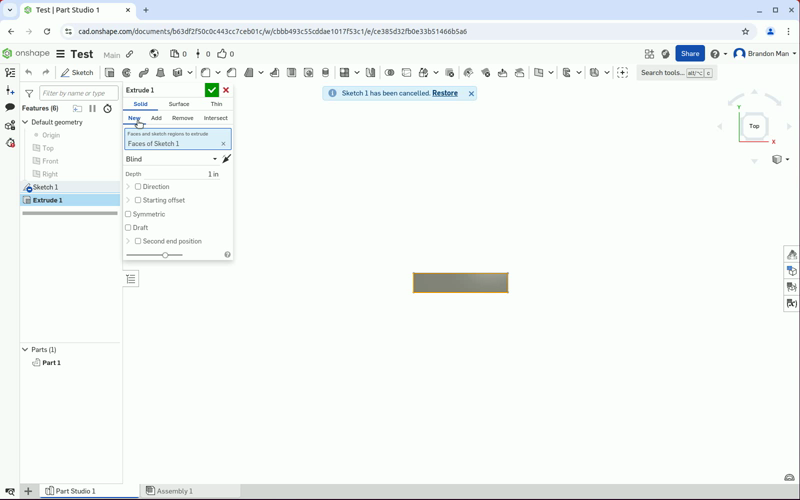
click(137, 120)
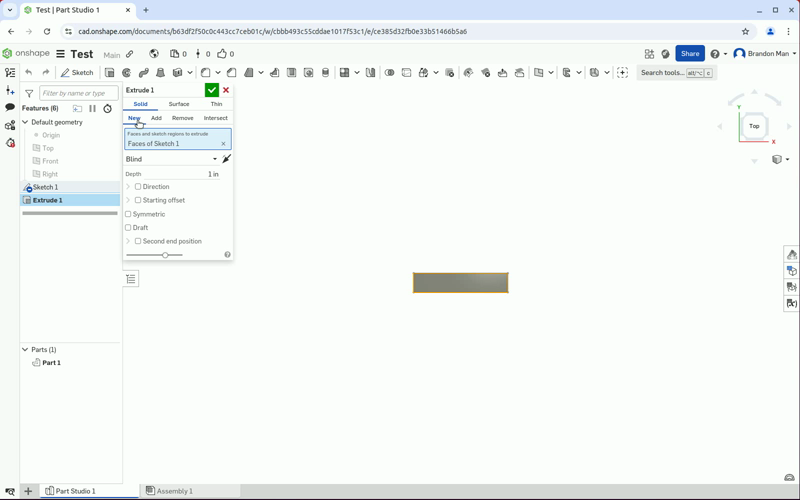
key(tab, 4)
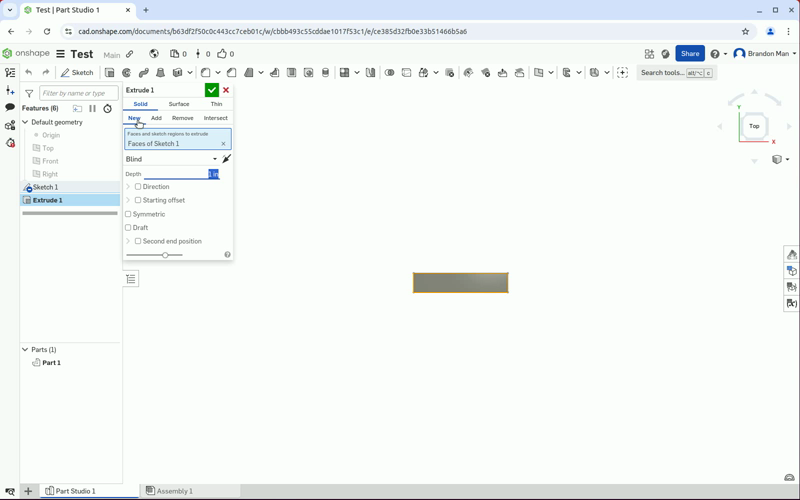
text(23.108)
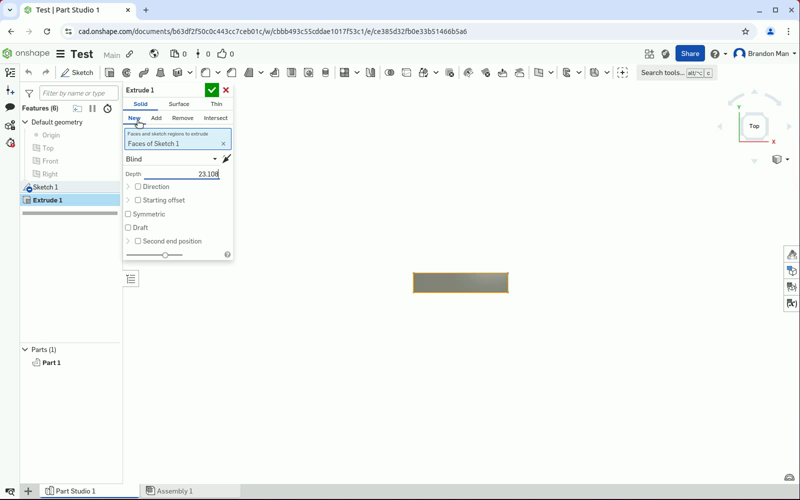
key(enter)
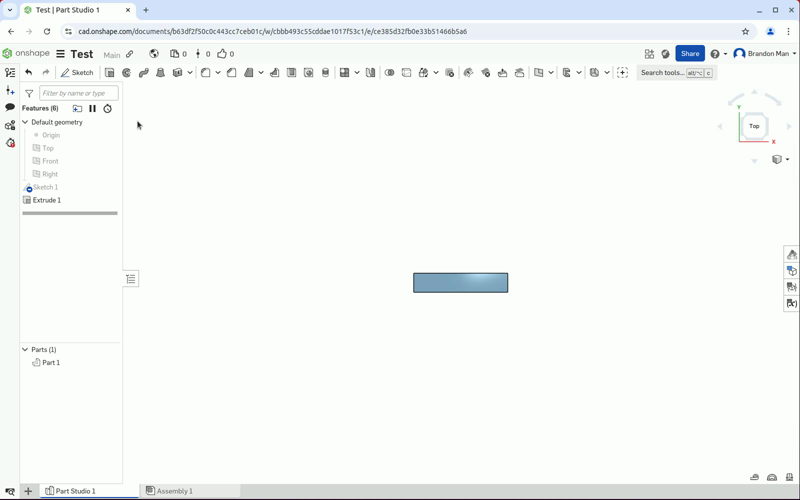
key(shift+h)
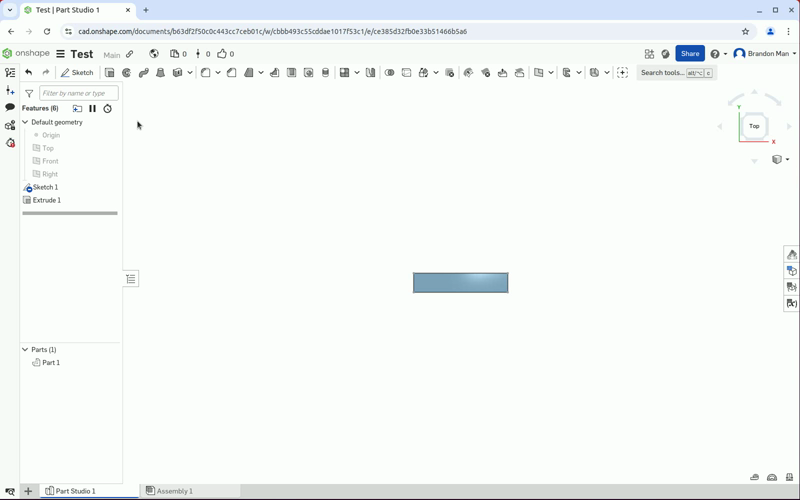
key(shift+h)
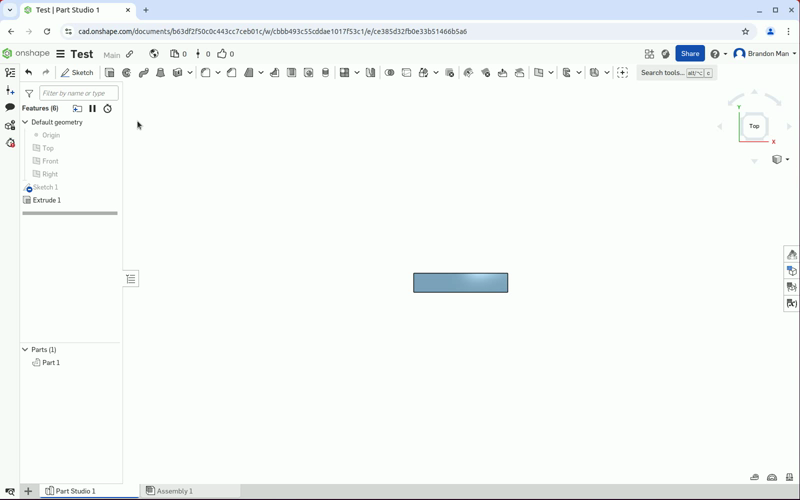
mouse_move(73, 189)
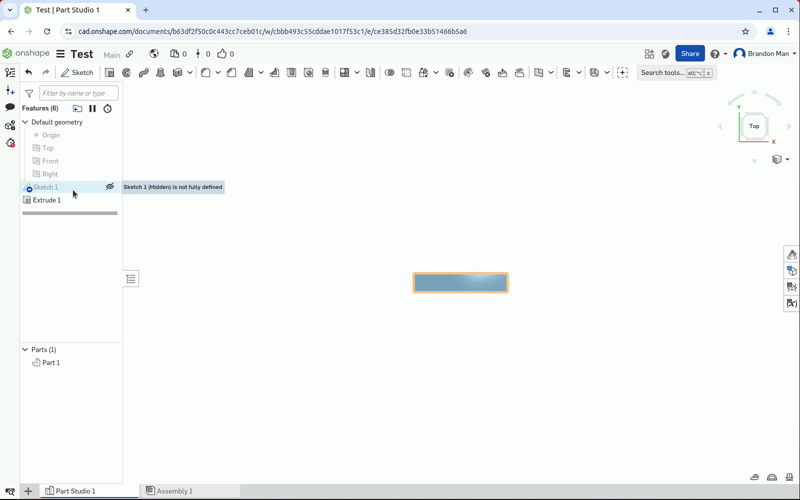
click(73, 189)
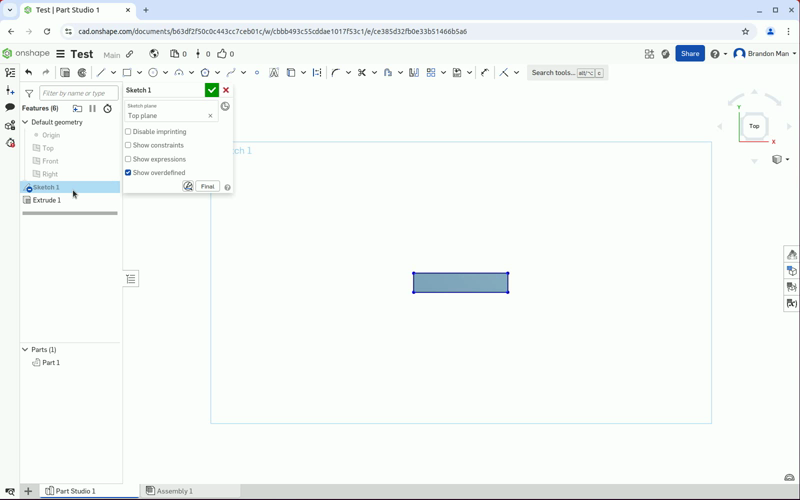
mouse_move(229, 92)
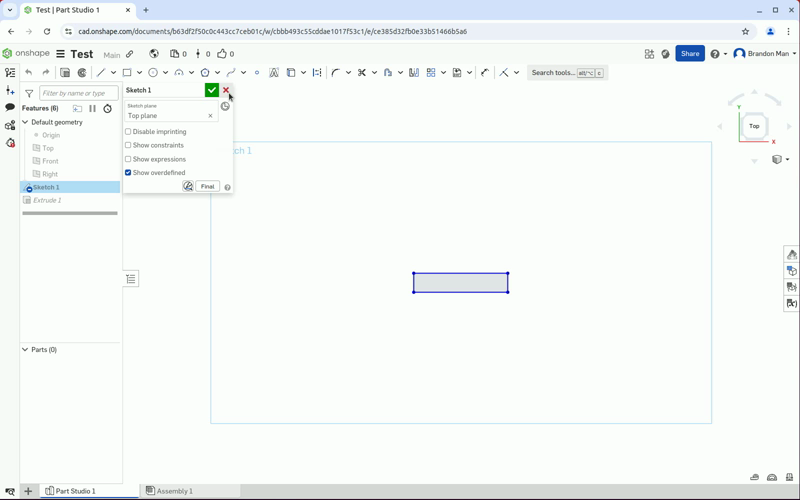
click(229, 92)
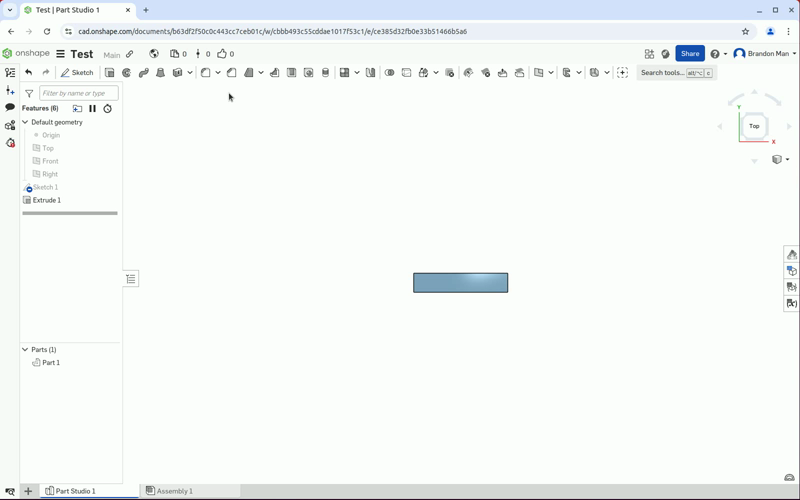
mouse_move(73, 352)
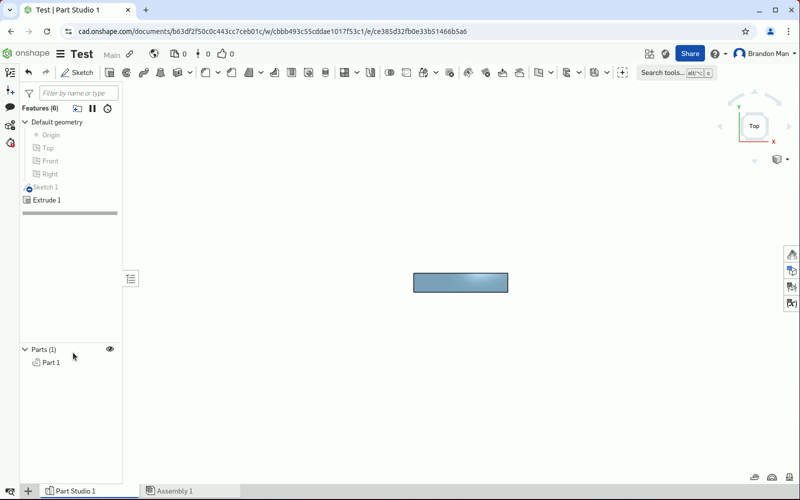
key(y)
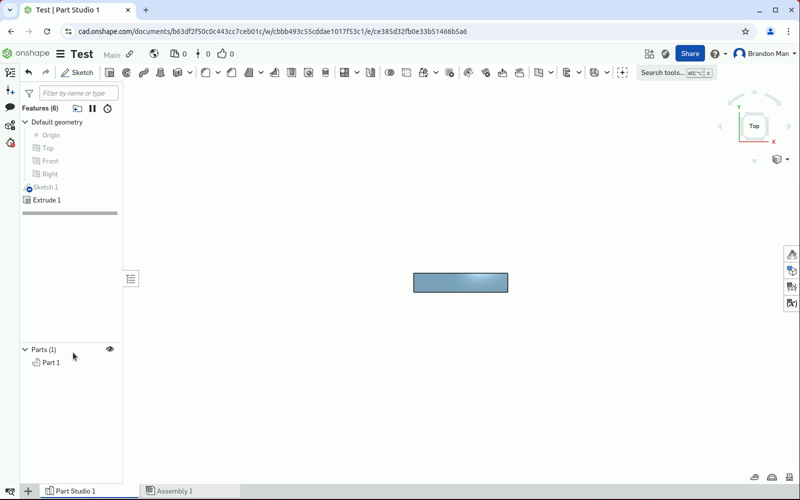
key(shift+p)
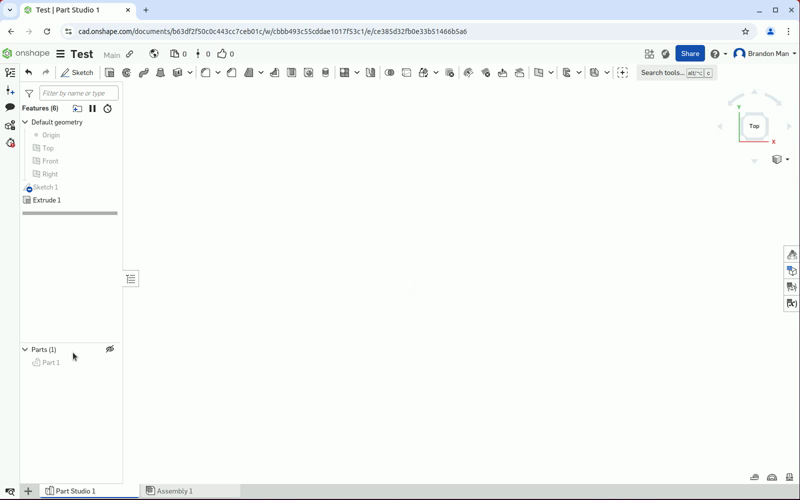
key(space)
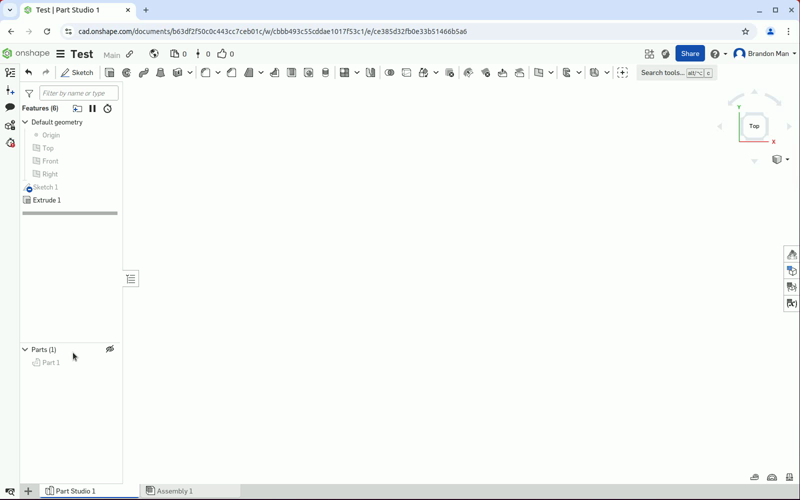
key_down(shift)
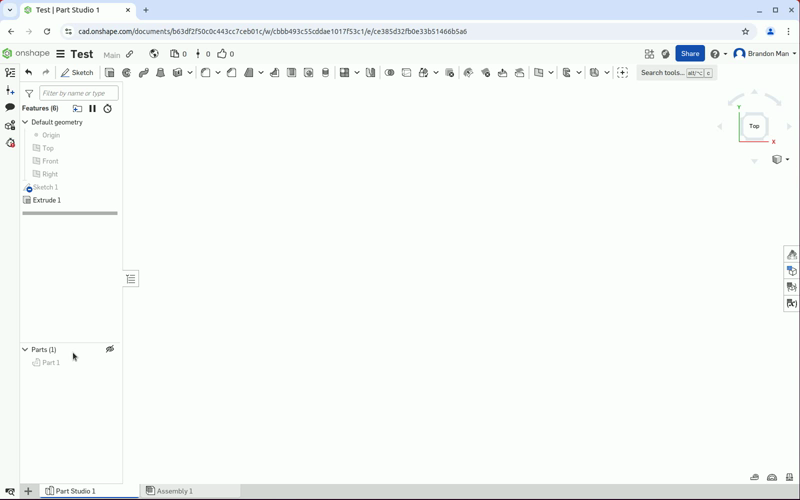
key(up)
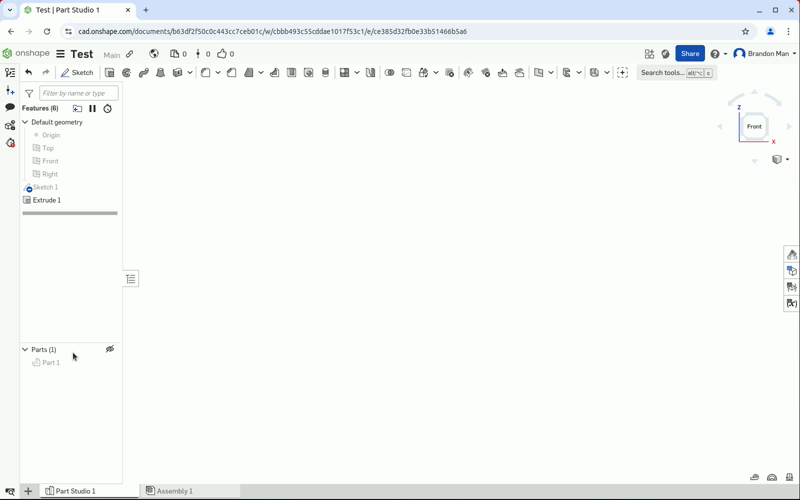
key_up(shift)
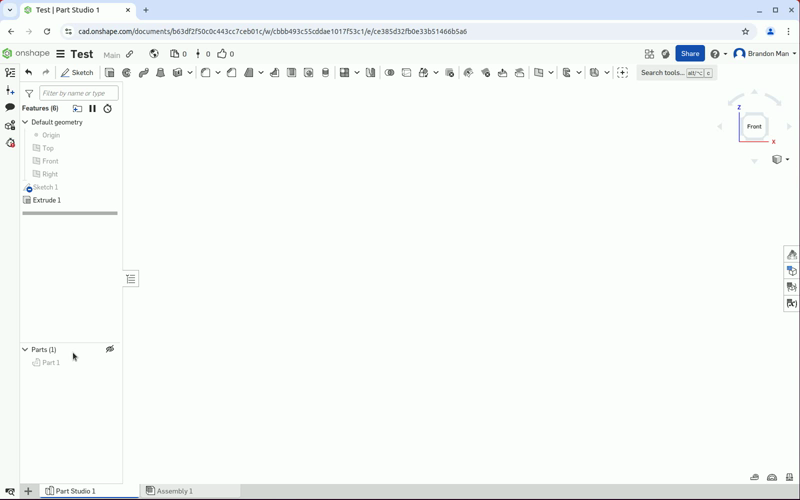
mouse_move(73, 352)
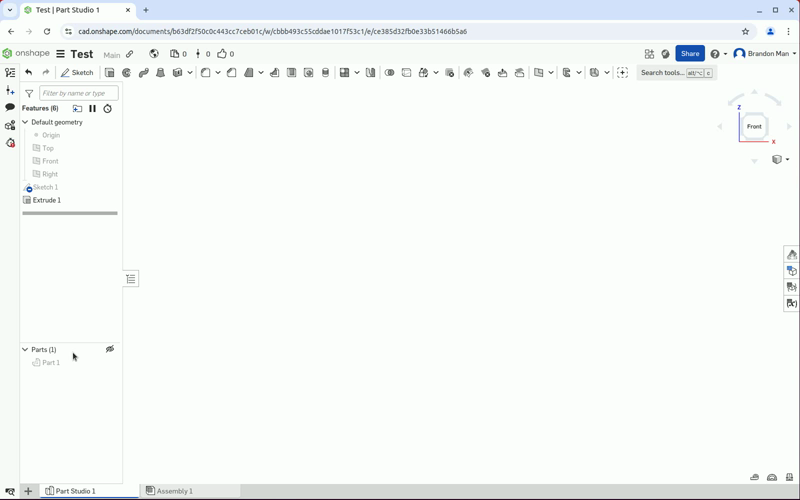
key(shift+y)
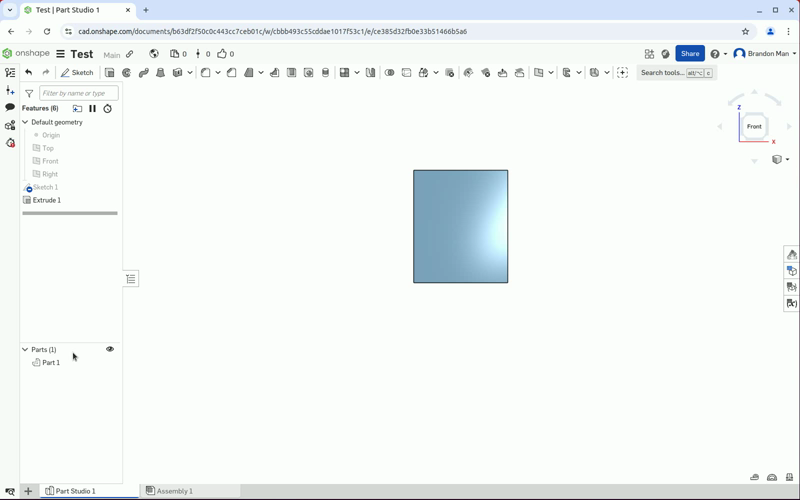
mouse_move(541, 75)
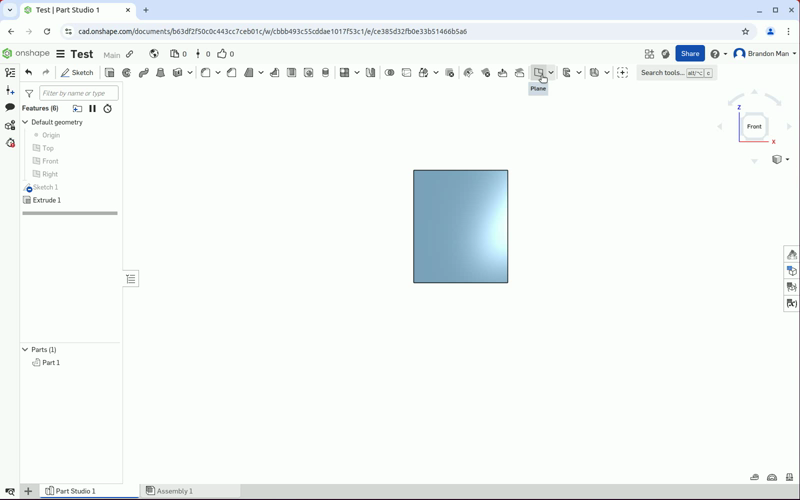
click(541, 75)
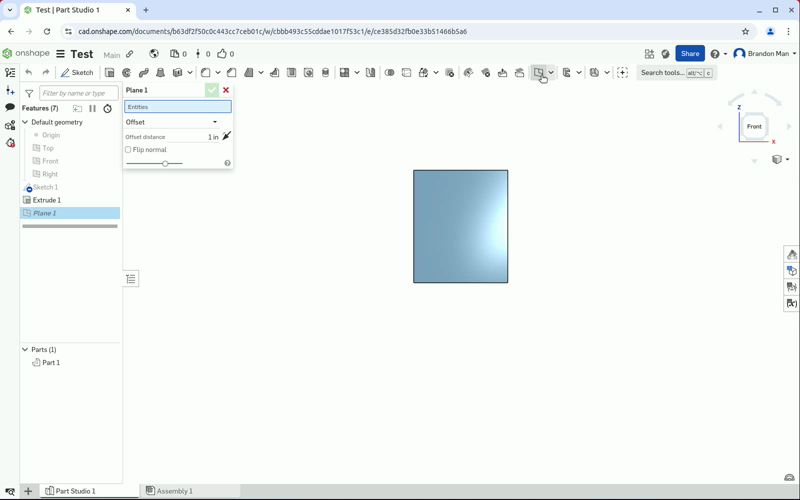
mouse_move(73, 163)
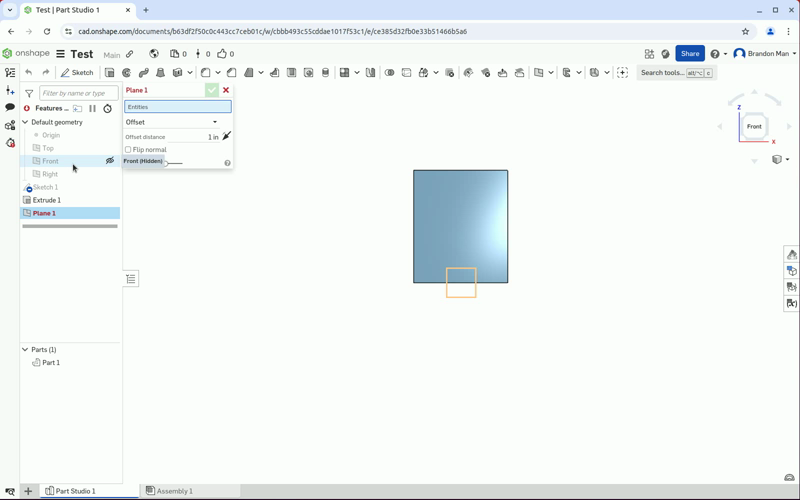
click(73, 163)
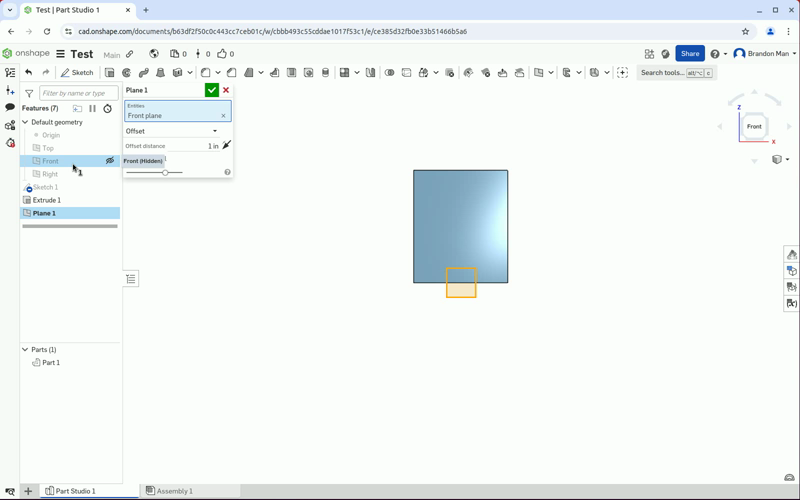
key(tab, 2)
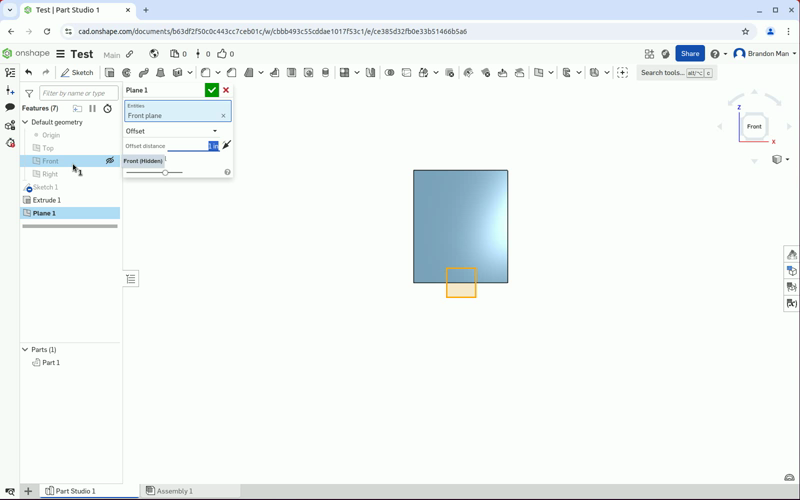
text(1.91)
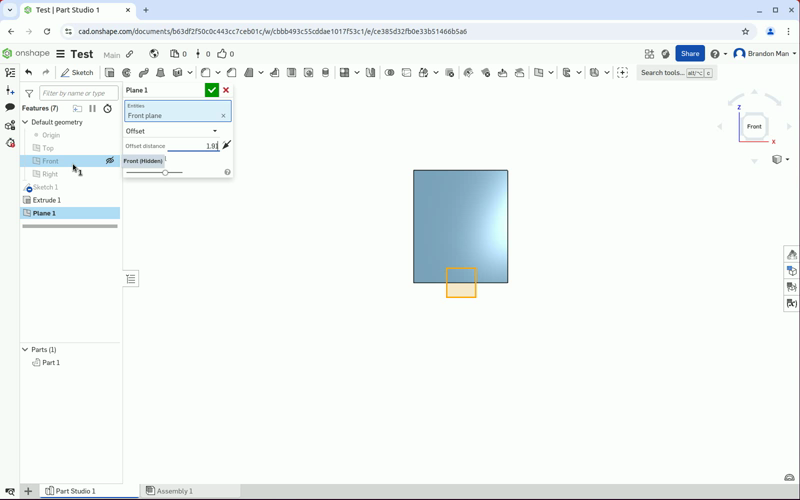
key(enter, 2)
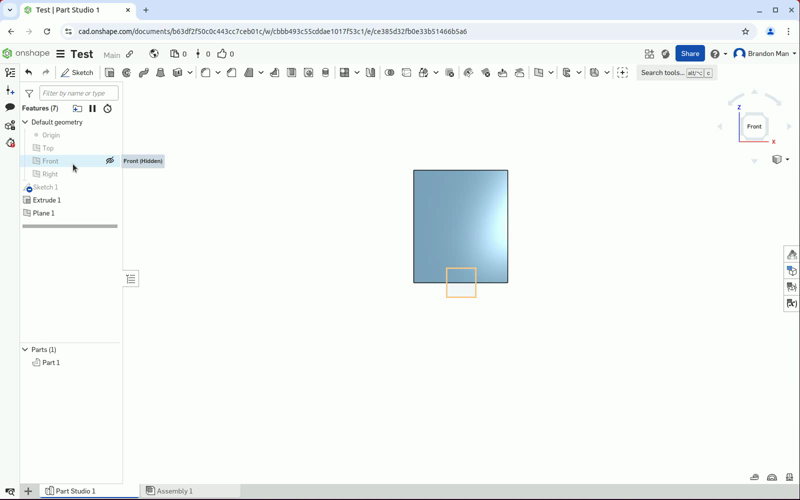
key(shift+s)
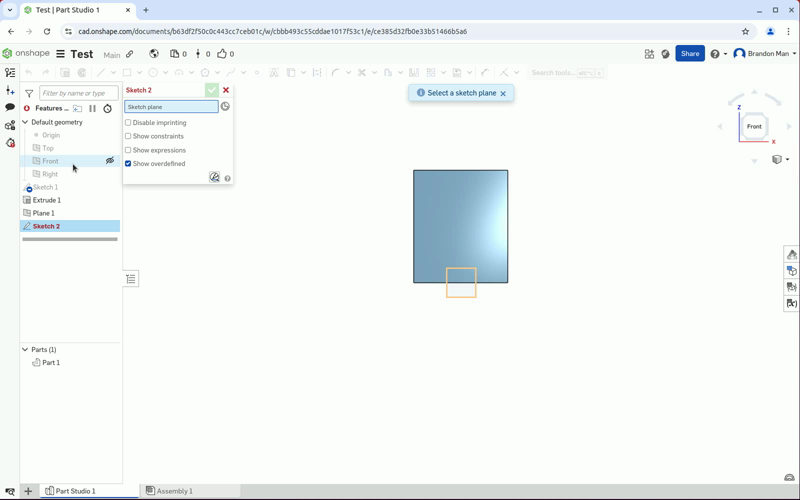
mouse_move(73, 215)
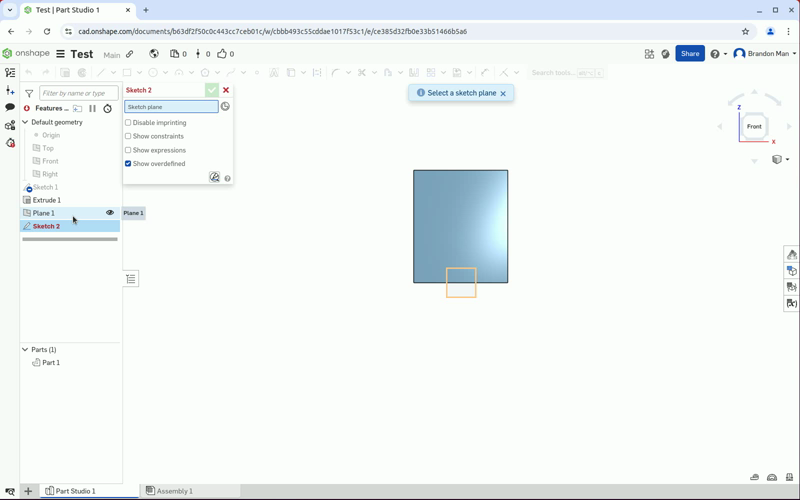
click(73, 215)
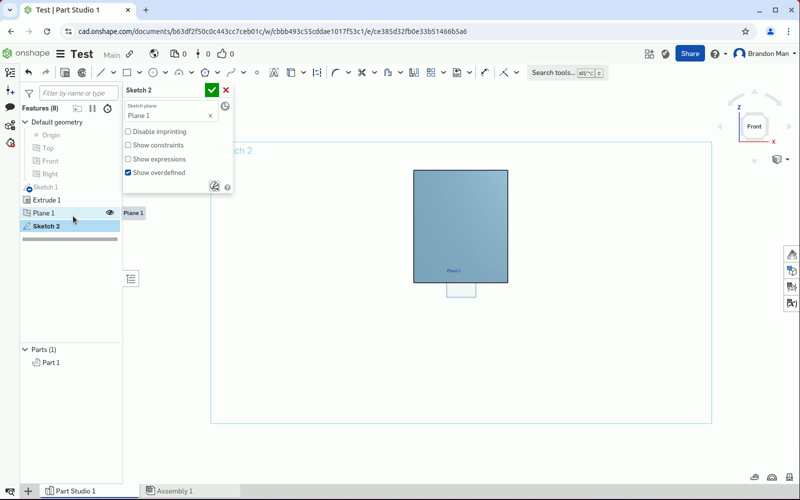
mouse_move(73, 352)
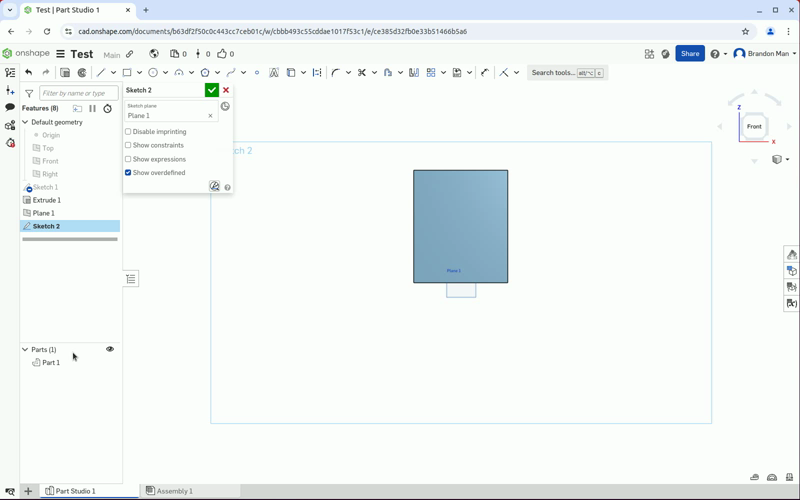
key(y)
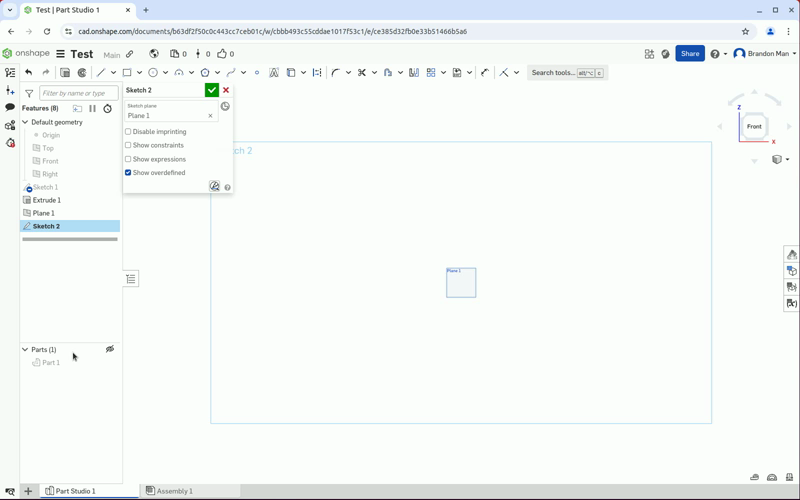
key(l)
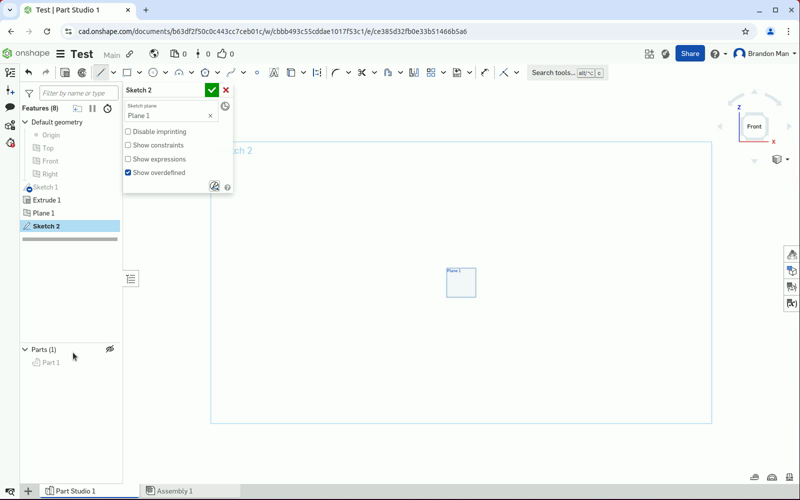
key_down(shift)
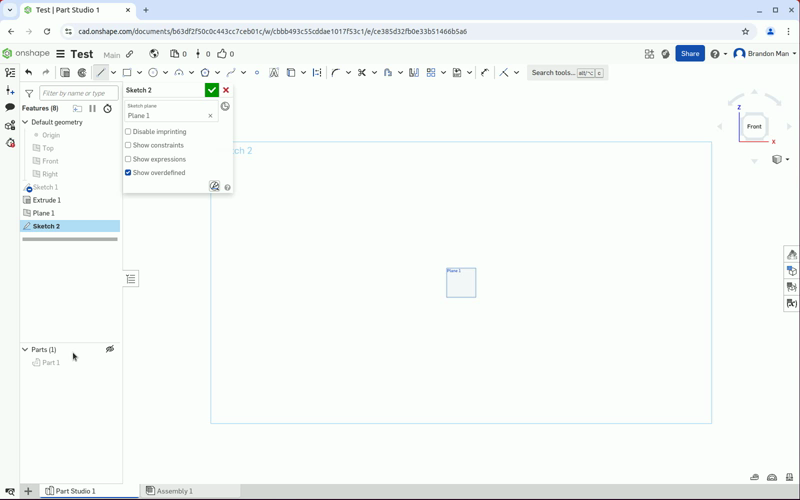
mouse_move(413, 207)
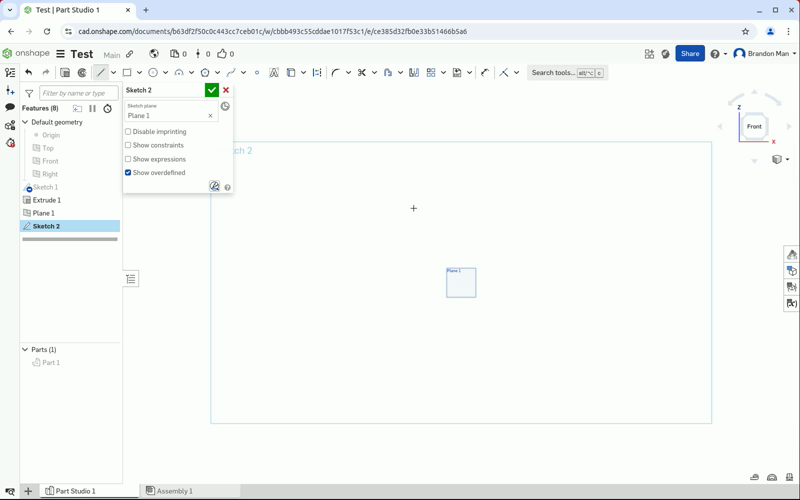
click(413, 207)
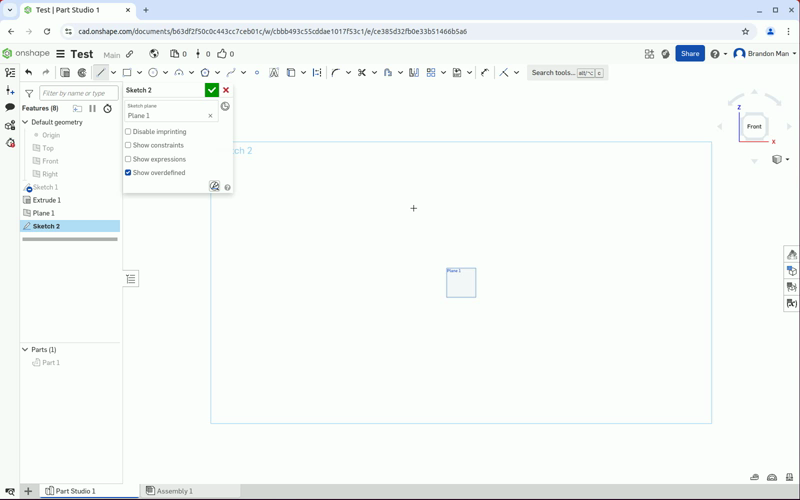
key_up(shift)
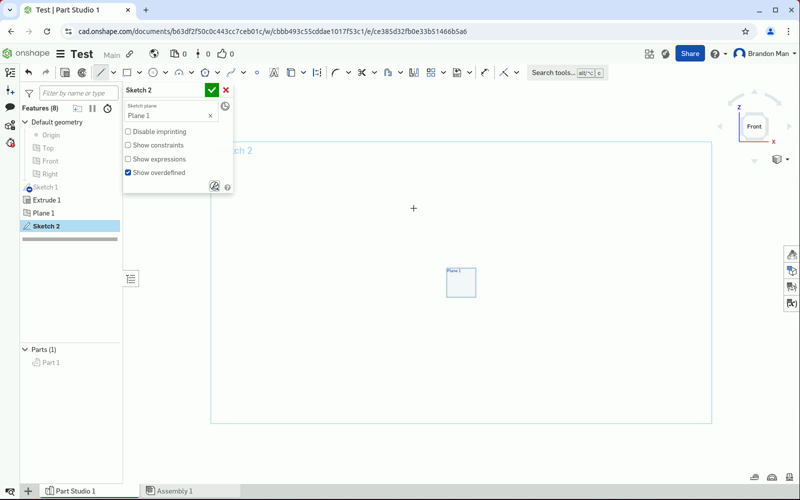
key_down(shift)
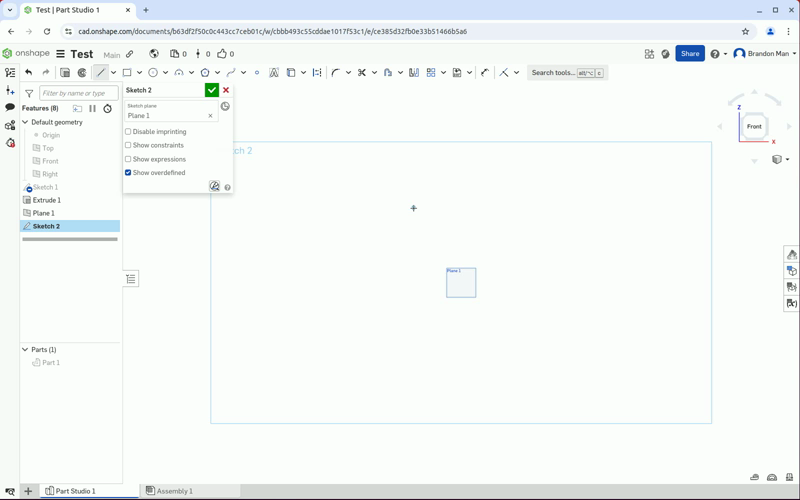
mouse_move(507, 207)
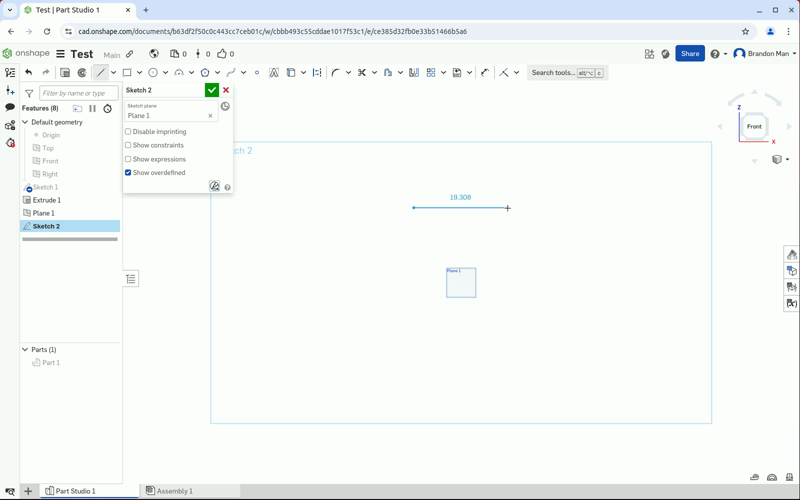
click(507, 207)
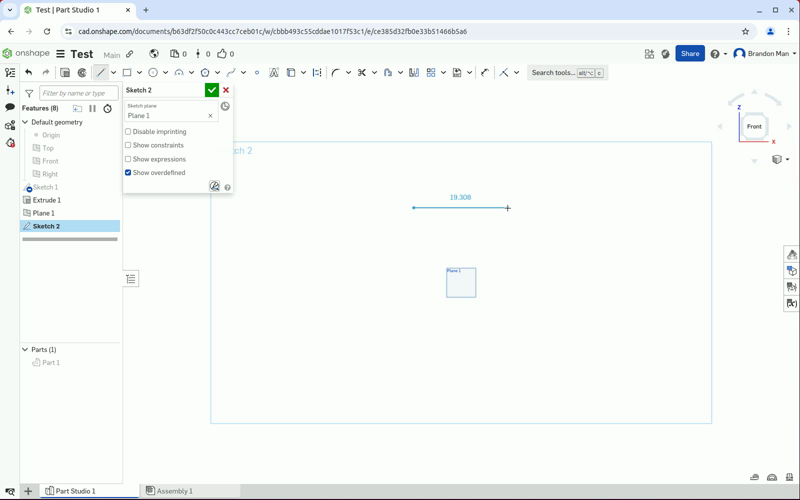
key_up(shift)
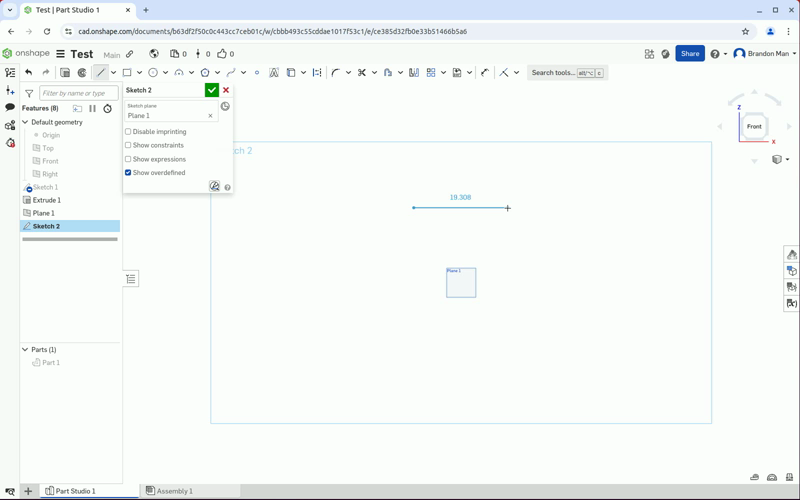
key_down(shift)
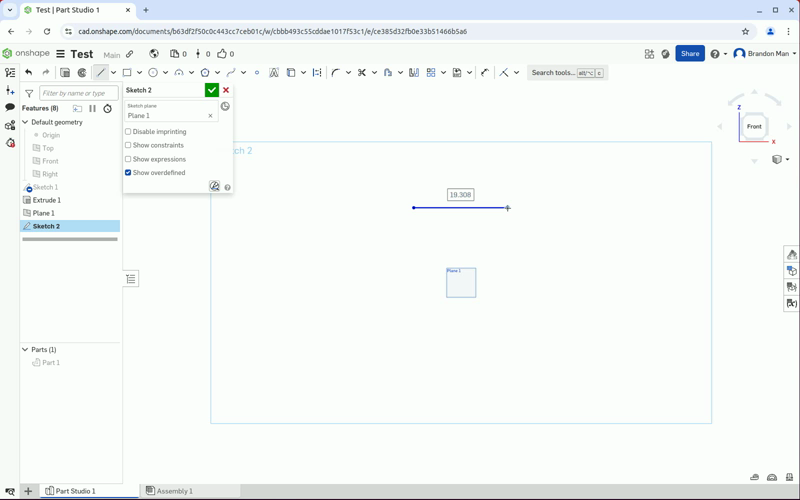
mouse_move(537, 207)
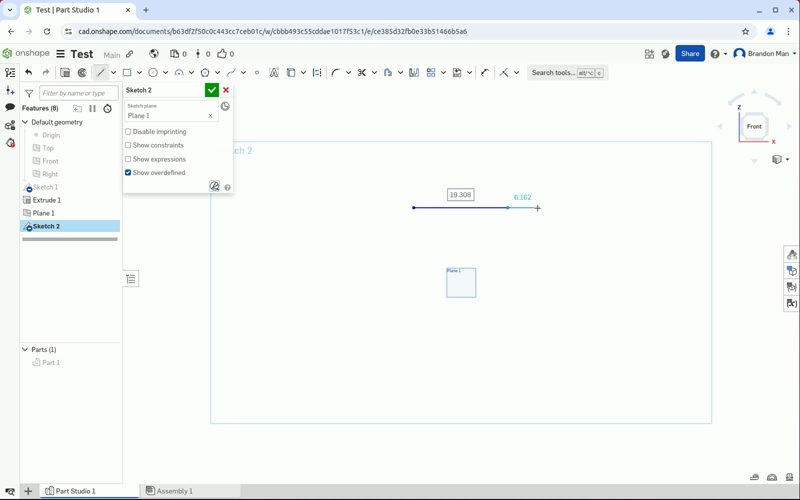
mouse_move(507, 189)
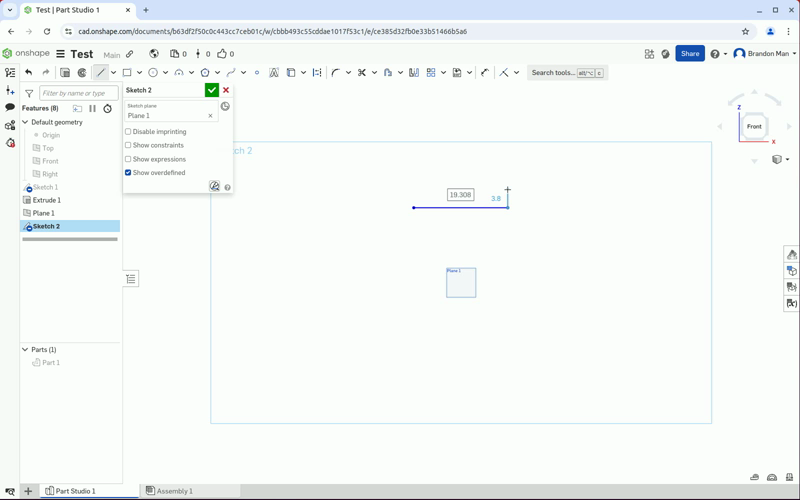
click(507, 189)
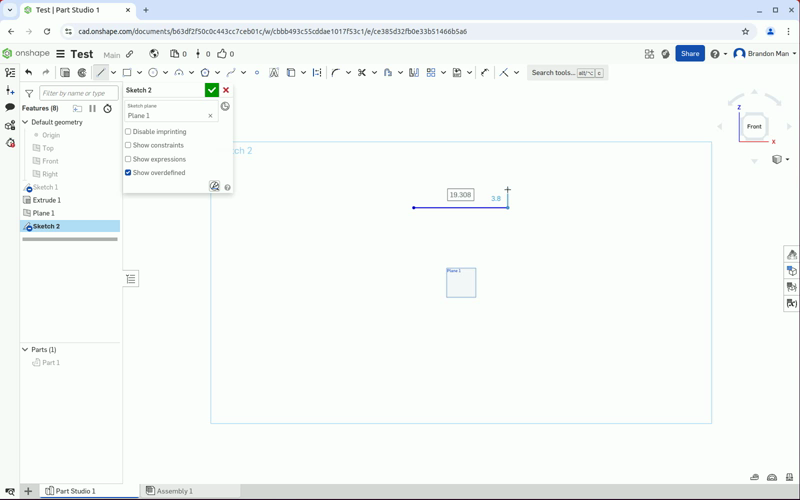
key_up(shift)
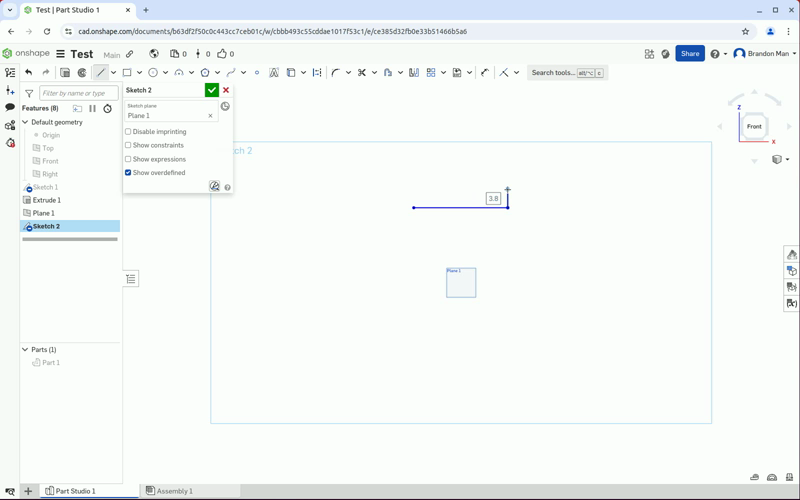
key_down(shift)
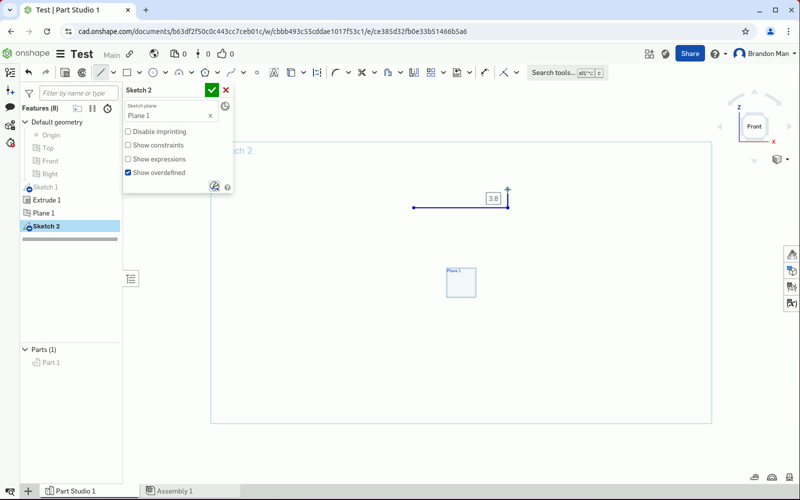
mouse_move(413, 189)
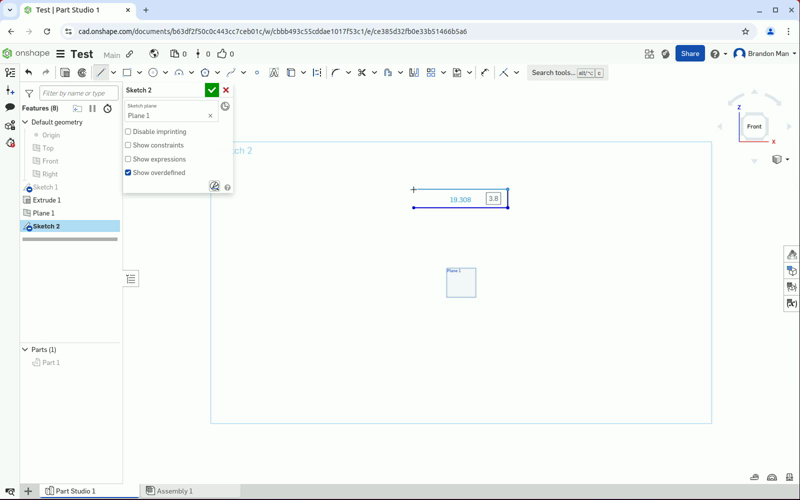
click(413, 189)
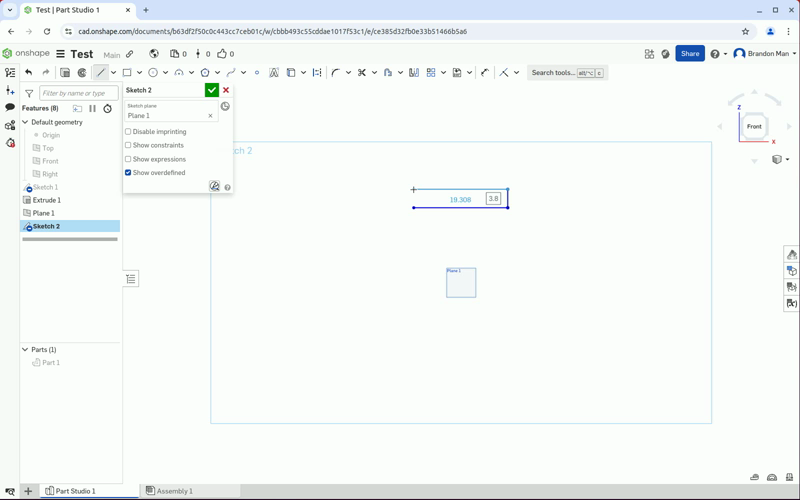
key_up(shift)
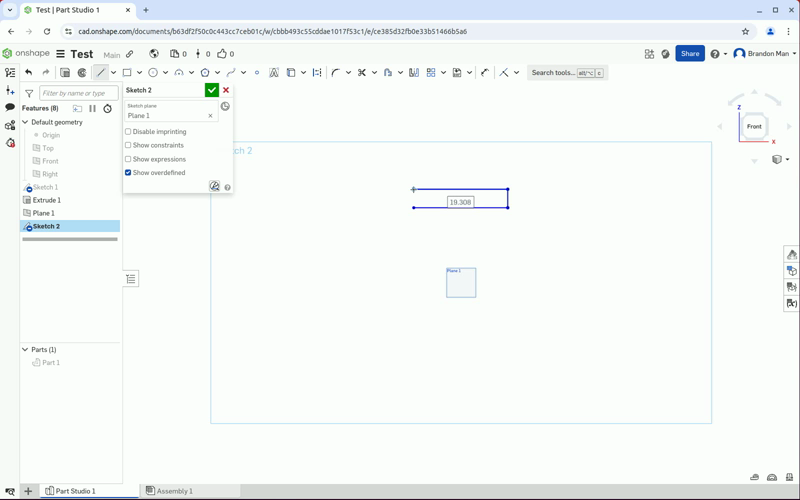
mouse_move(444, 189)
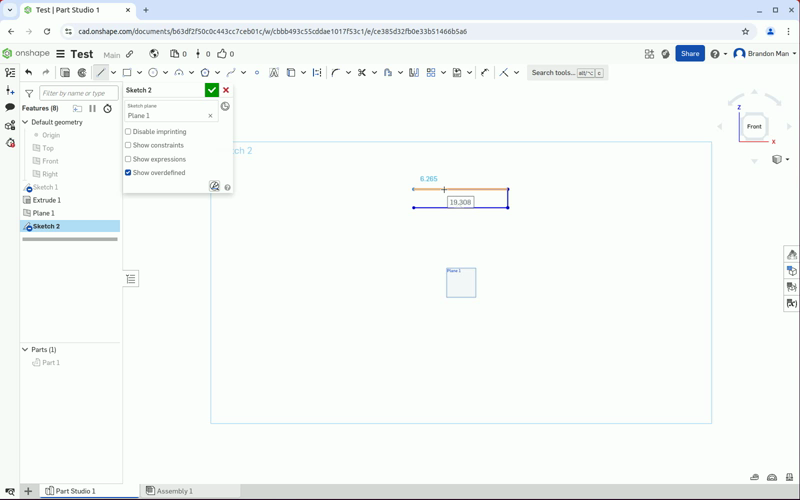
key_down(shift)
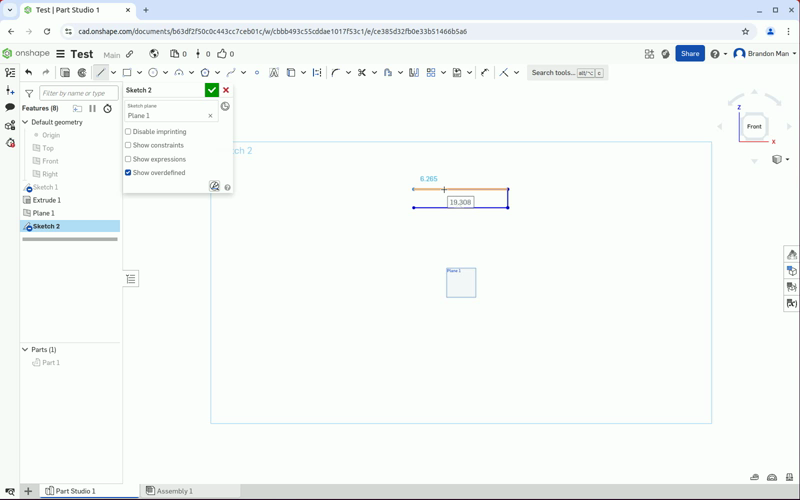
mouse_move(413, 207)
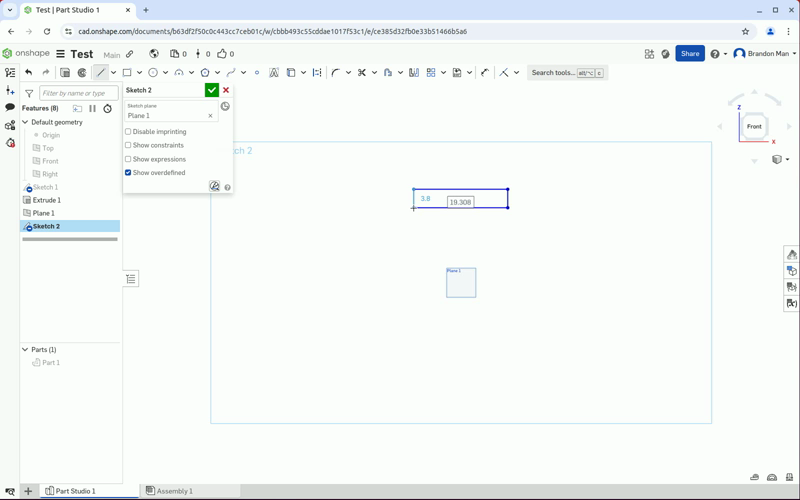
key_up(shift)
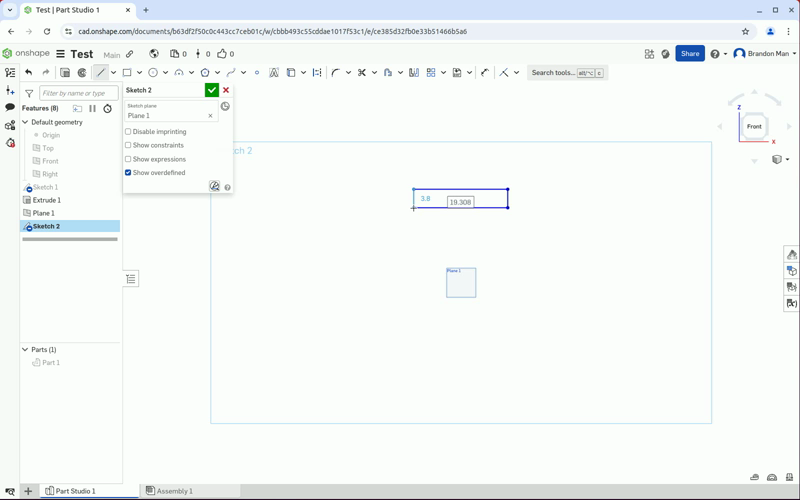
click(413, 207)
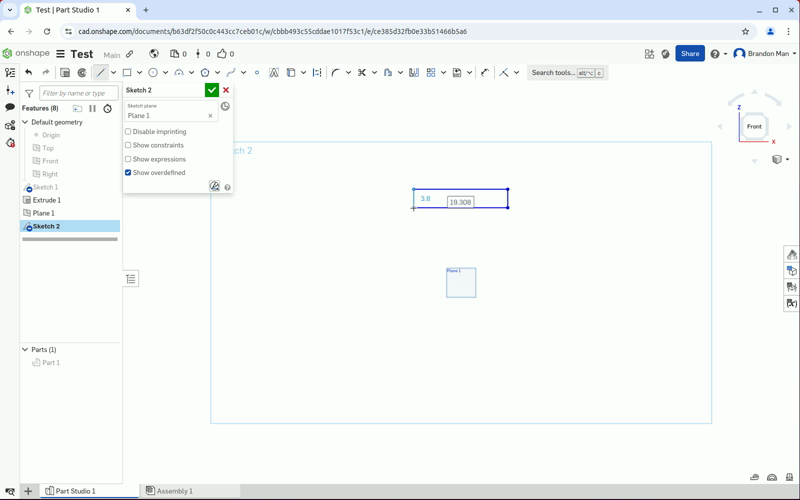
key(esc)
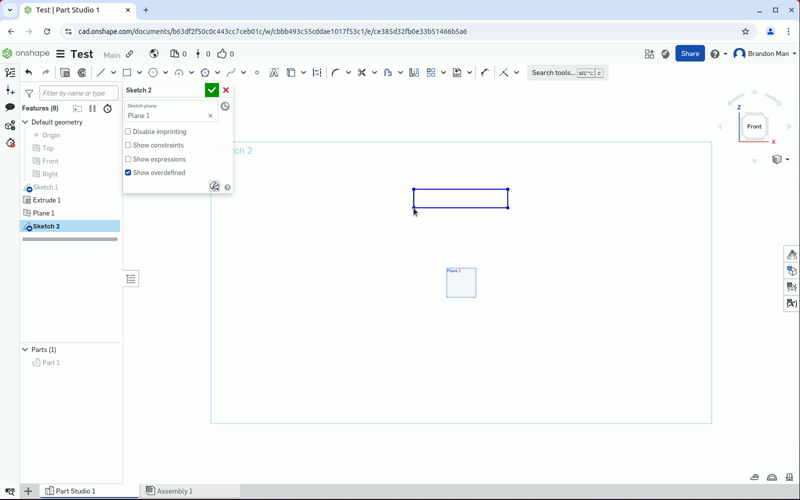
mouse_move(502, 195)
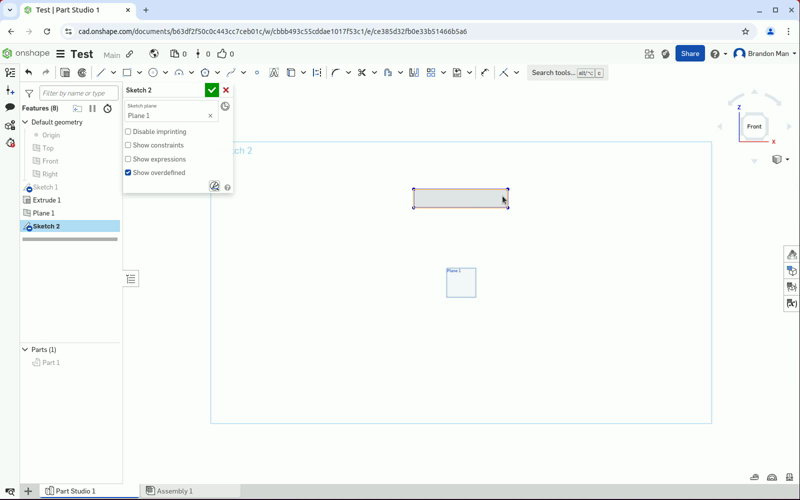
scroll(6)
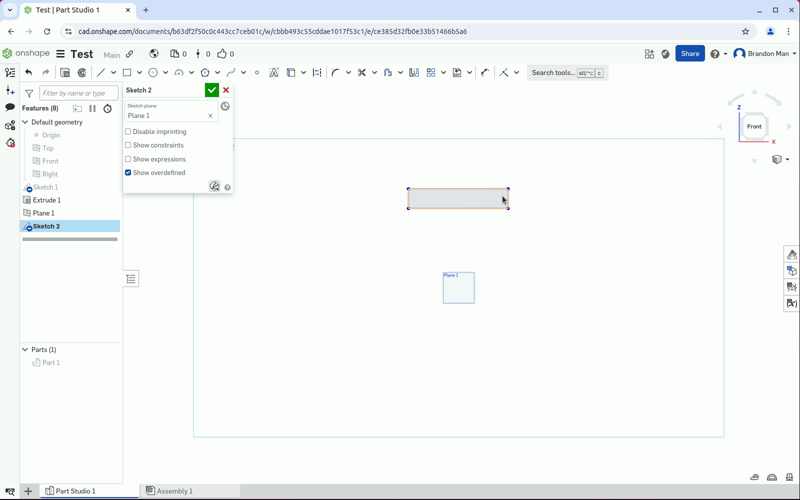
scroll(6)
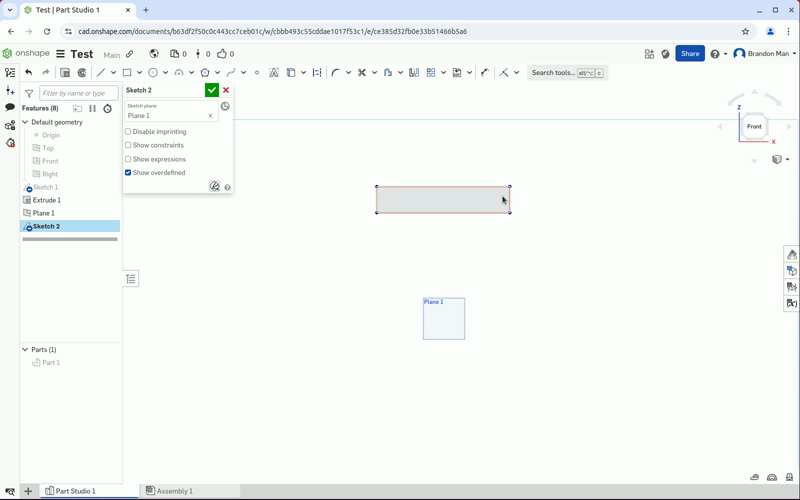
scroll(6)
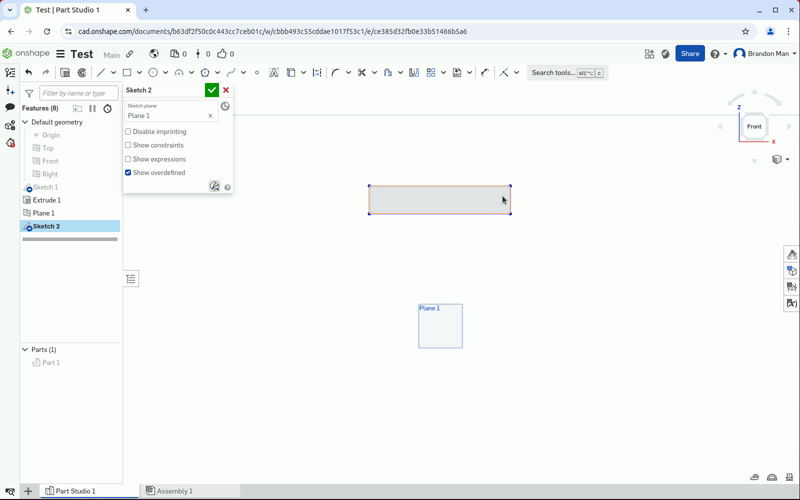
scroll(6)
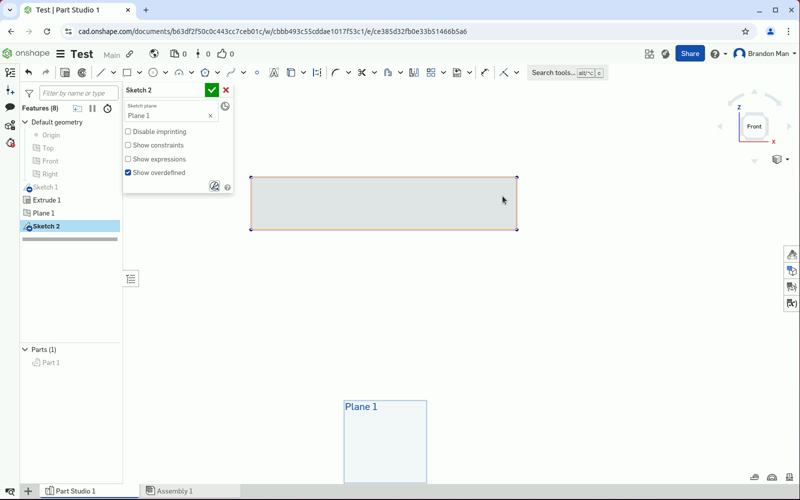
scroll(6)
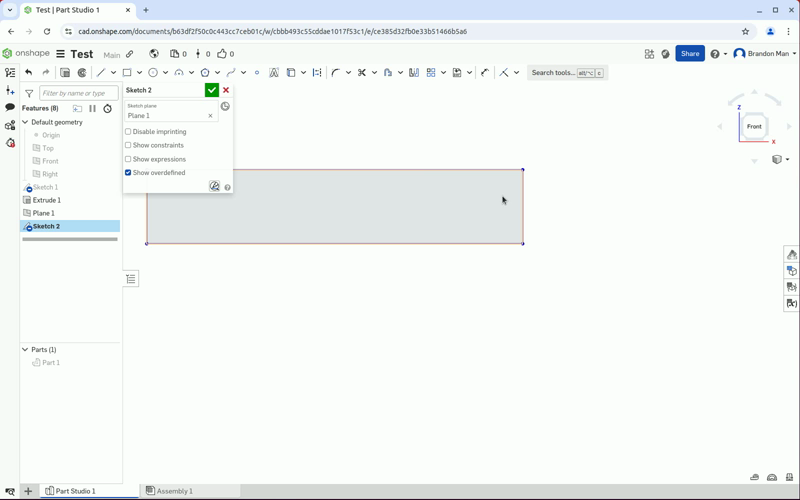
scroll(6)
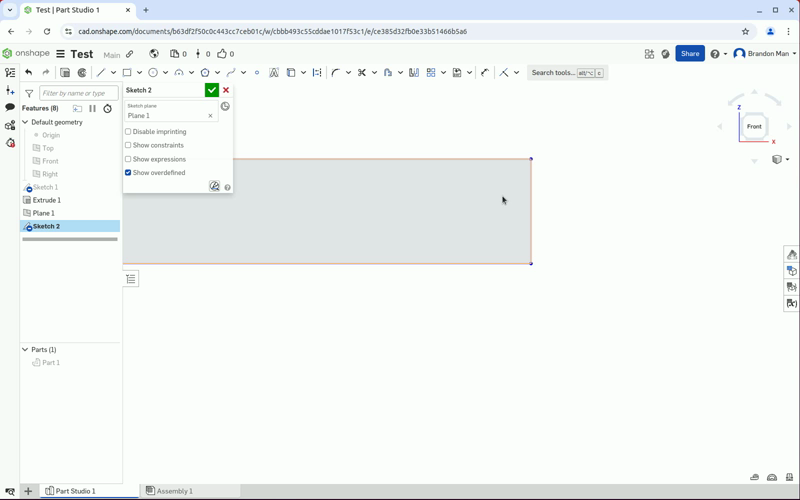
scroll(6)
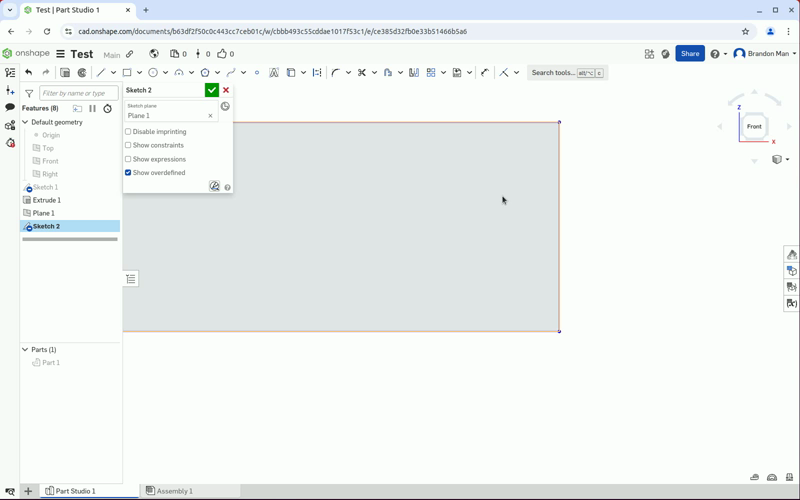
click(502, 195)
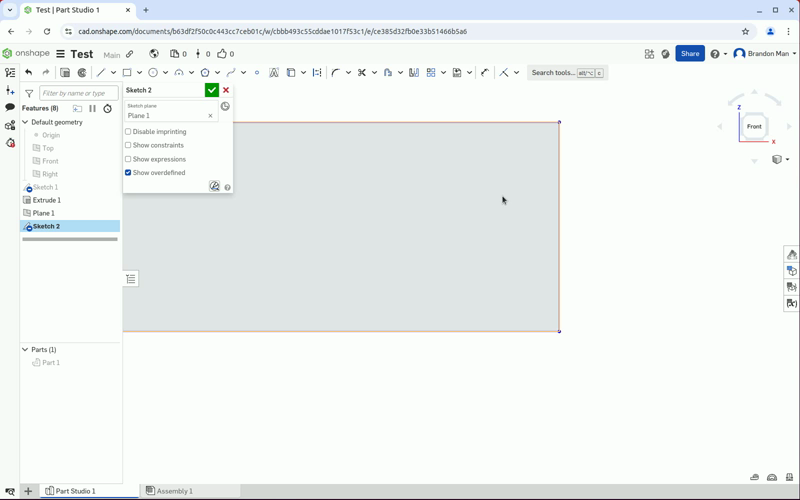
scroll(-6)
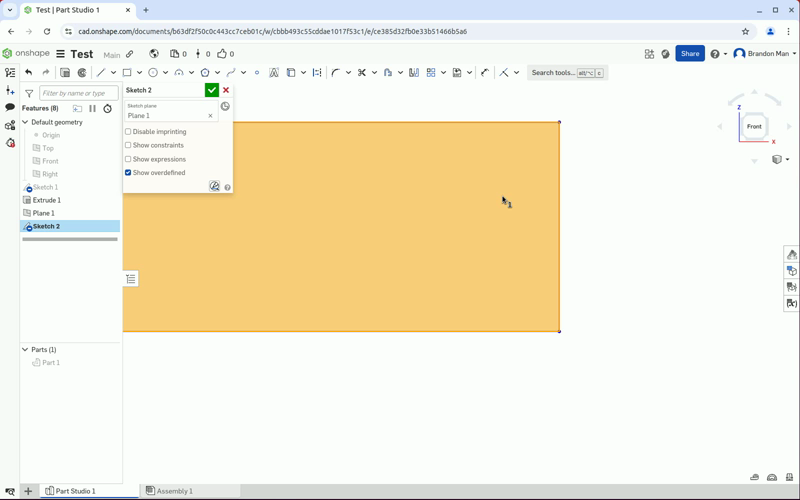
scroll(-6)
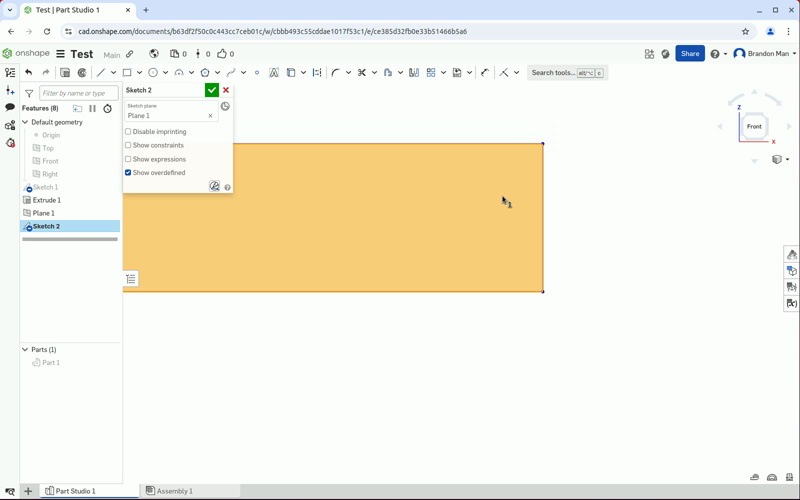
scroll(-6)
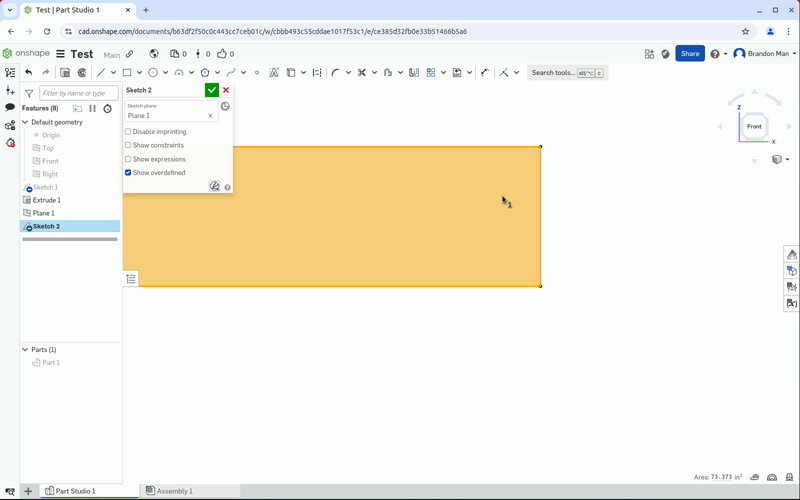
scroll(-6)
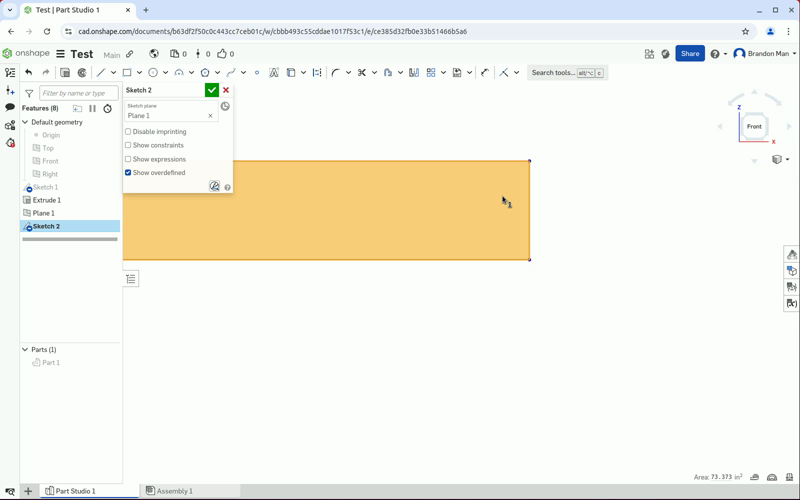
scroll(-6)
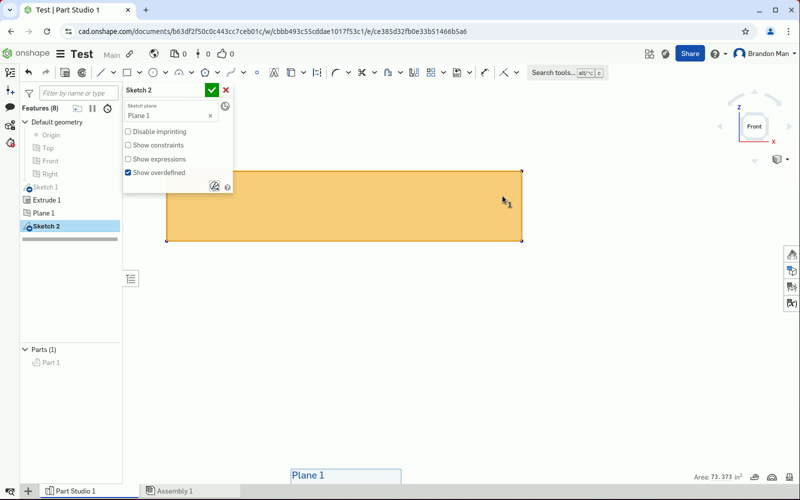
scroll(-6)
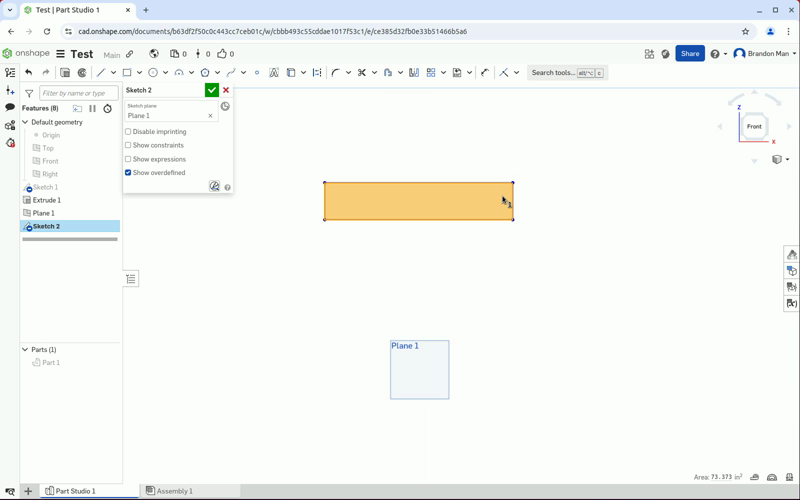
scroll(-6)
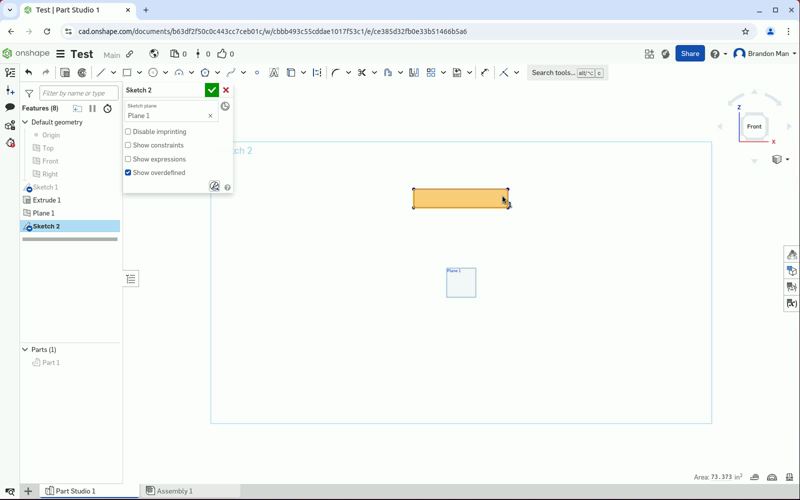
mouse_move(73, 352)
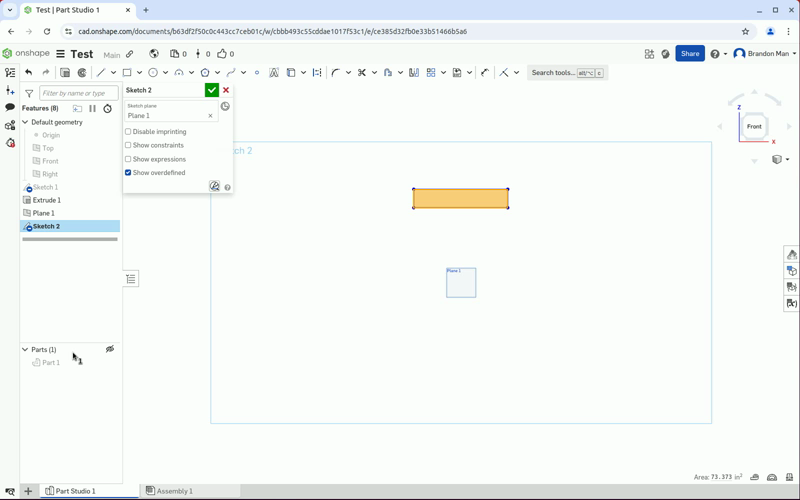
key(shift+y)
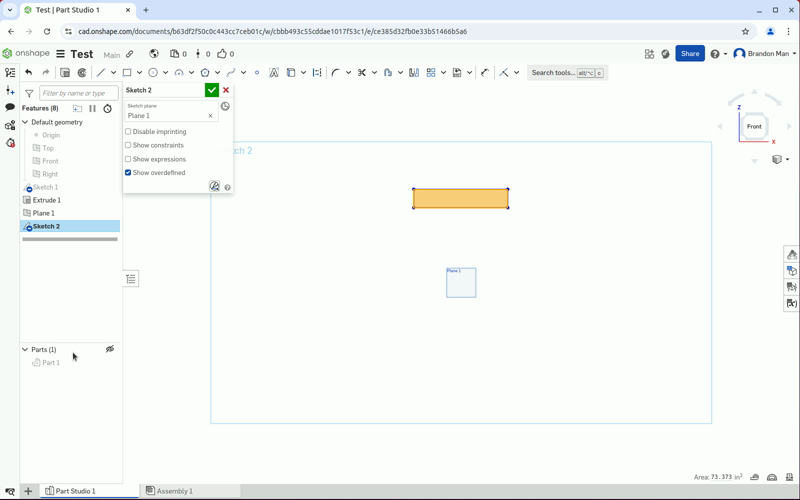
key(shift+e)
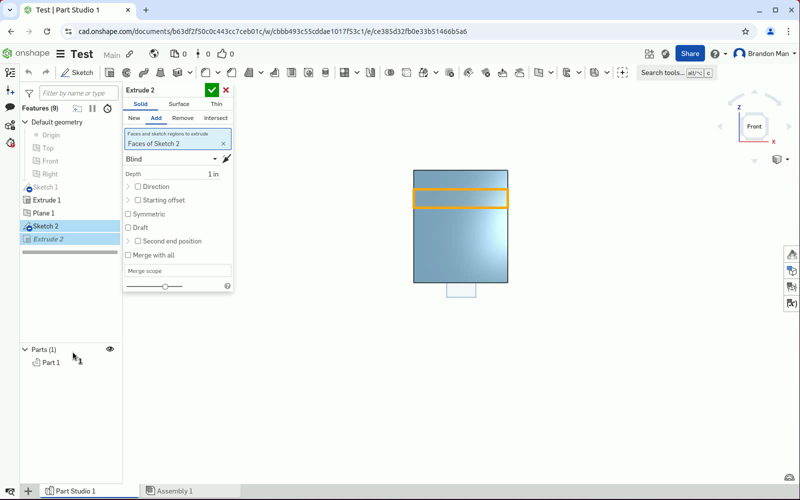
mouse_move(143, 106)
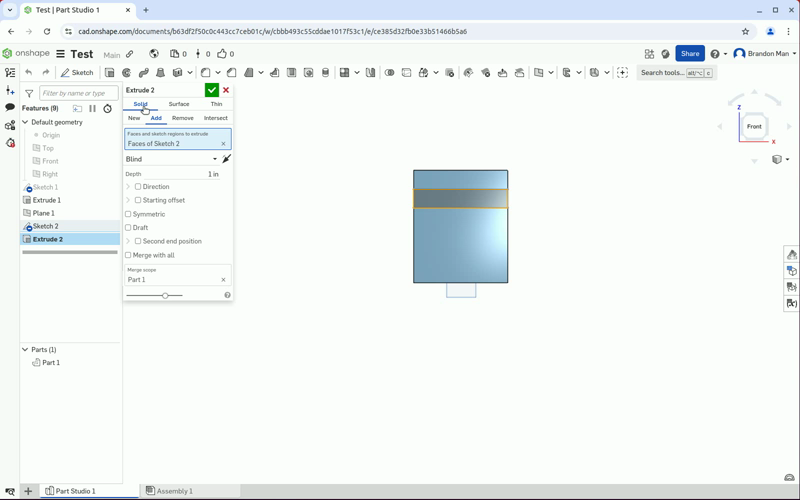
click(143, 106)
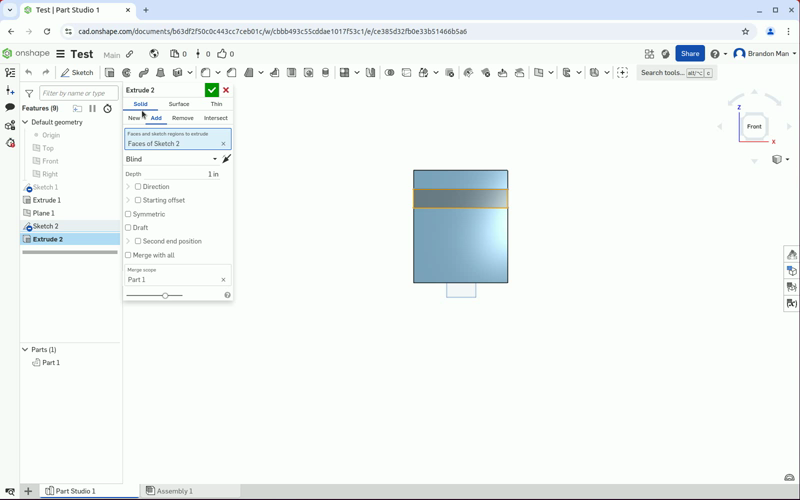
mouse_move(137, 120)
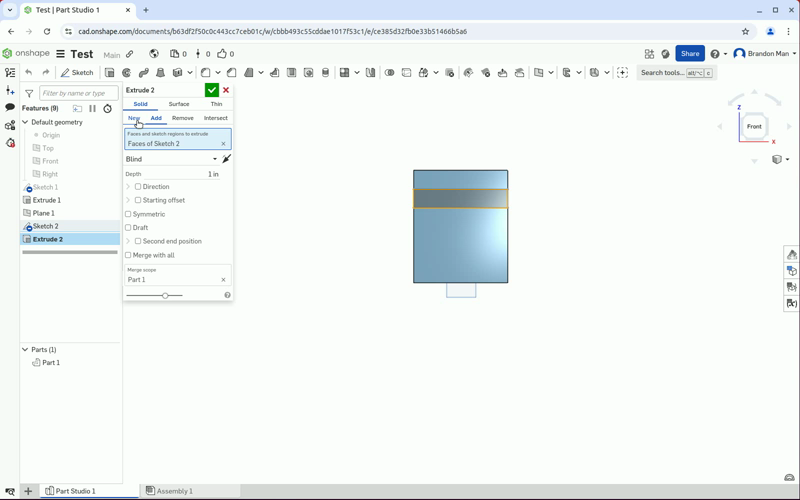
click(137, 120)
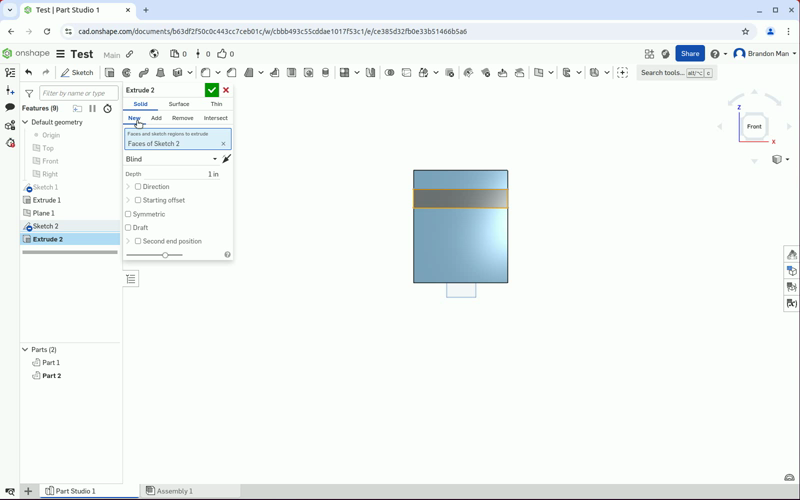
key(tab, 4)
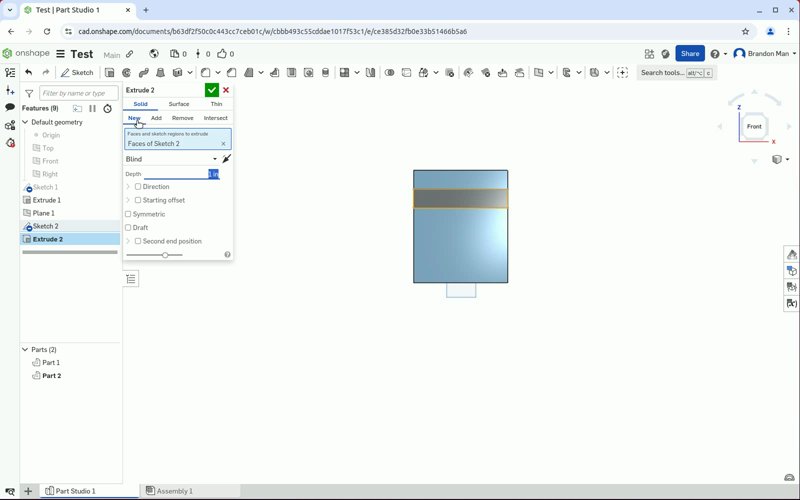
text(3.851)
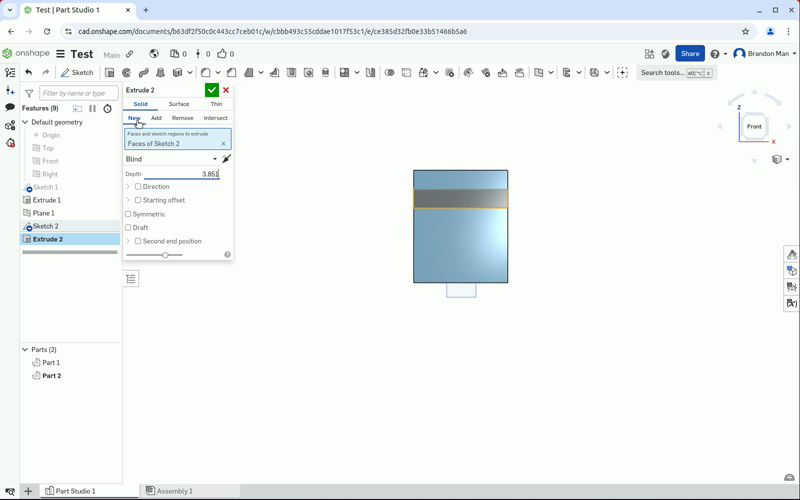
key(enter)
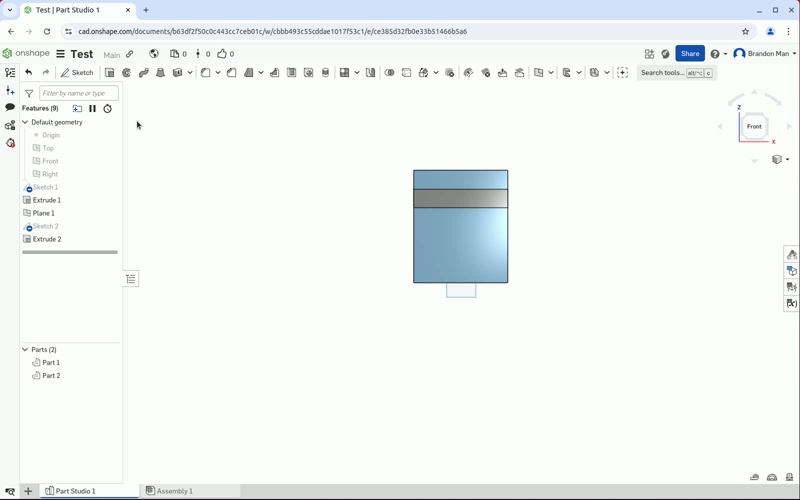
key(shift+h)
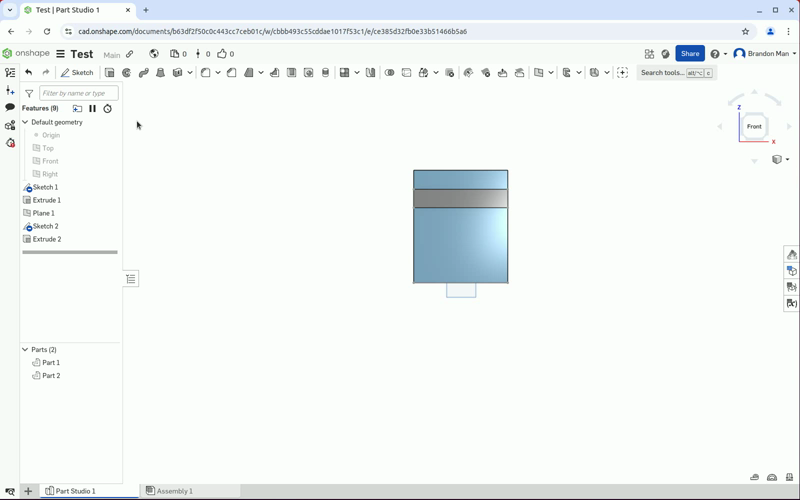
key(shift+h)
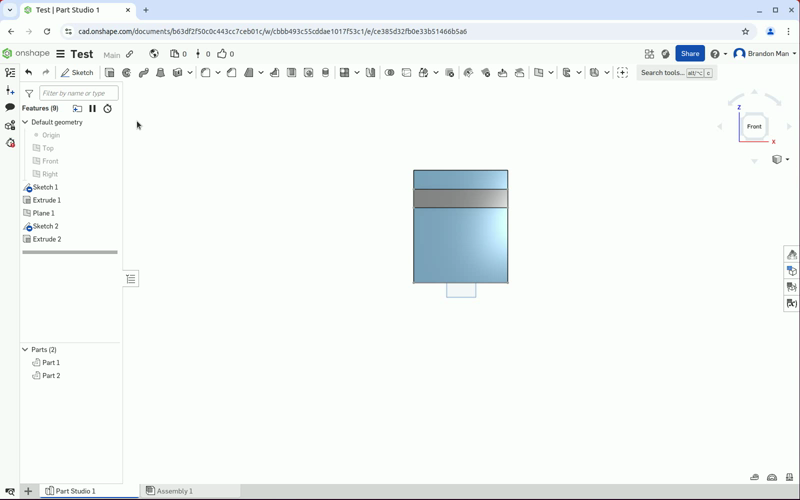
key(shift+7)
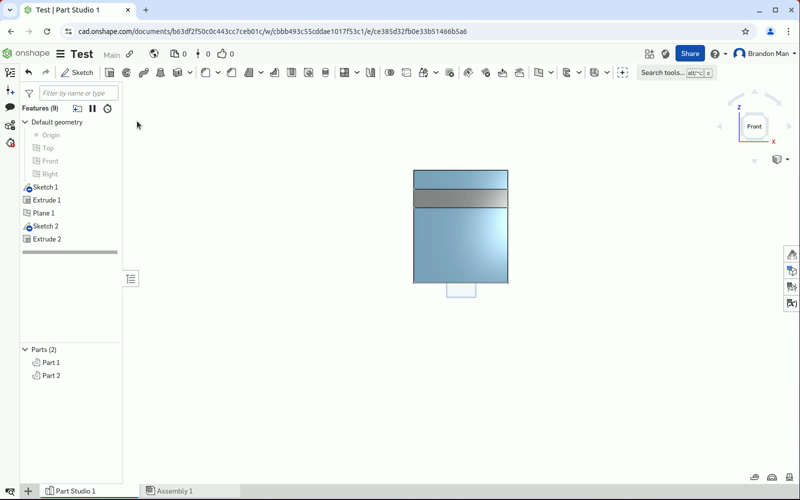
key(left, 2)
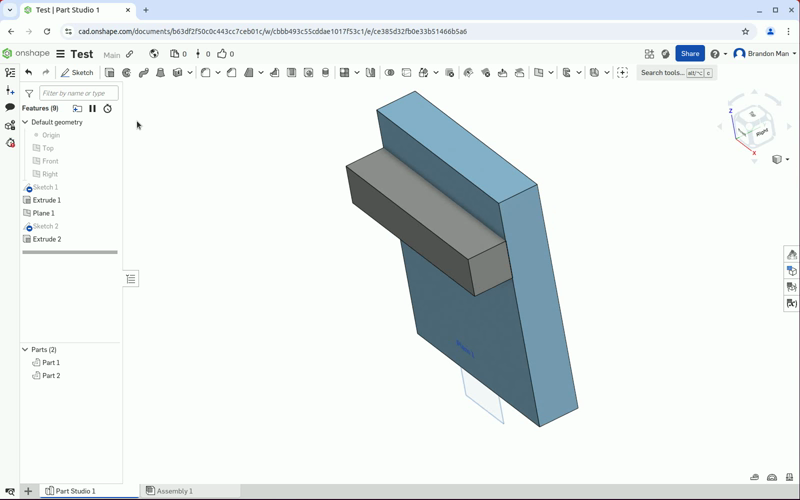
key(down, 2)
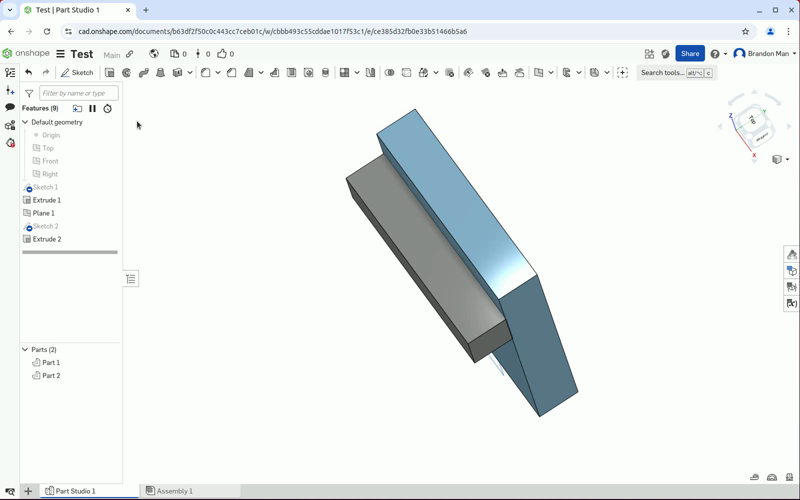
key(up, 2)
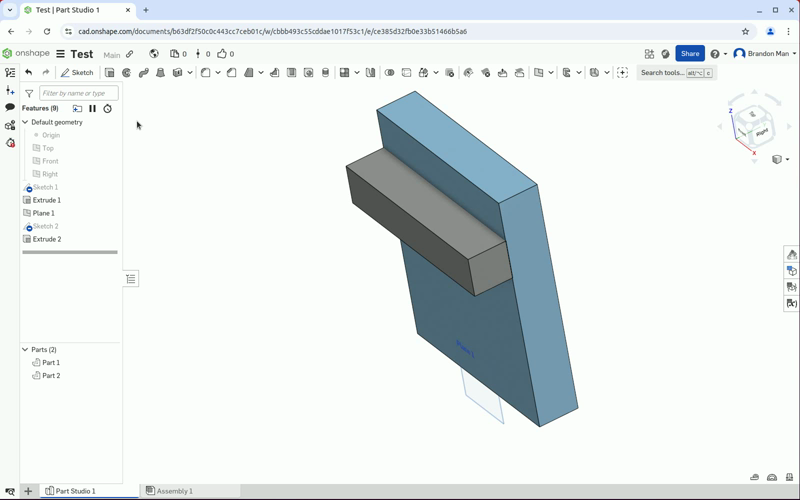
key(right, 2)
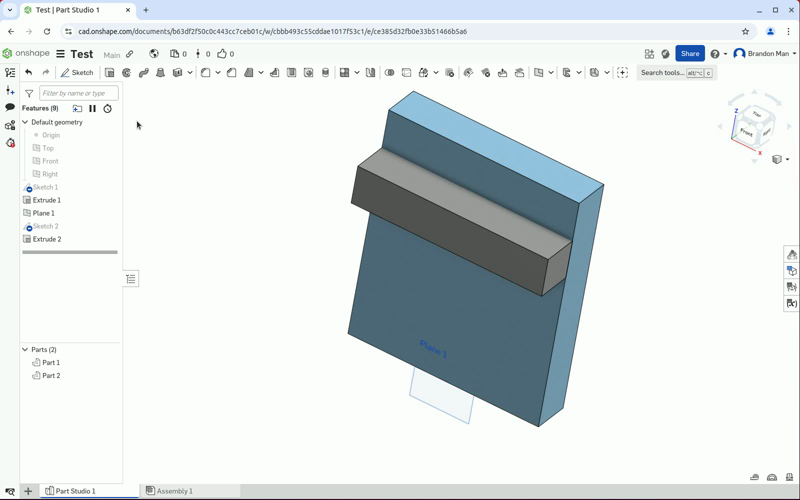
mouse_move(73, 189)
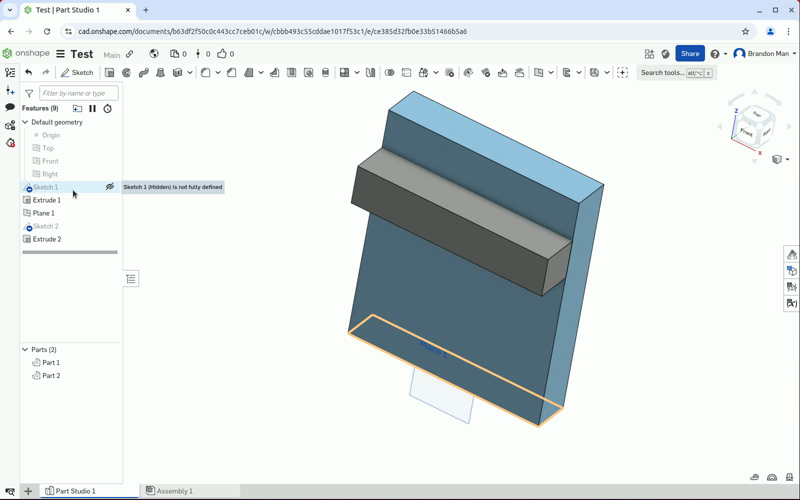
click(73, 189)